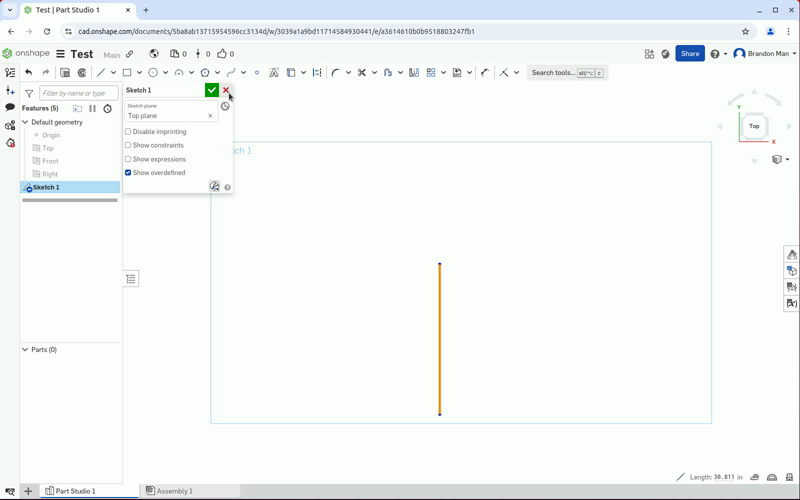
key(shift+h)
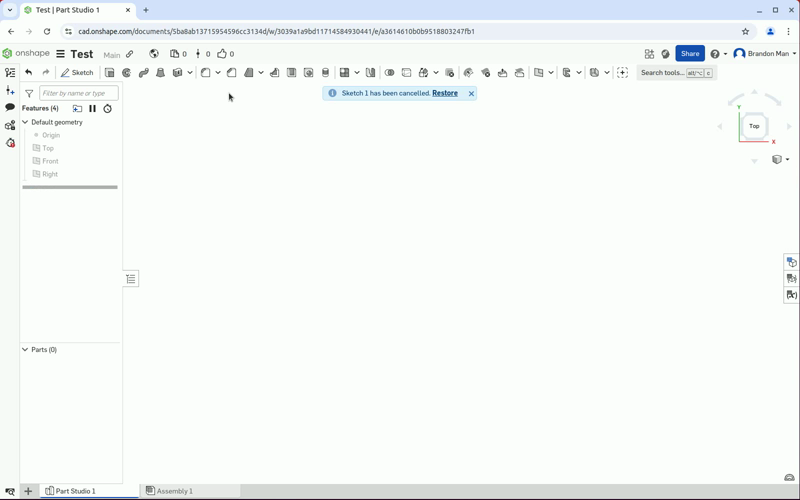
mouse_move(73, 352)
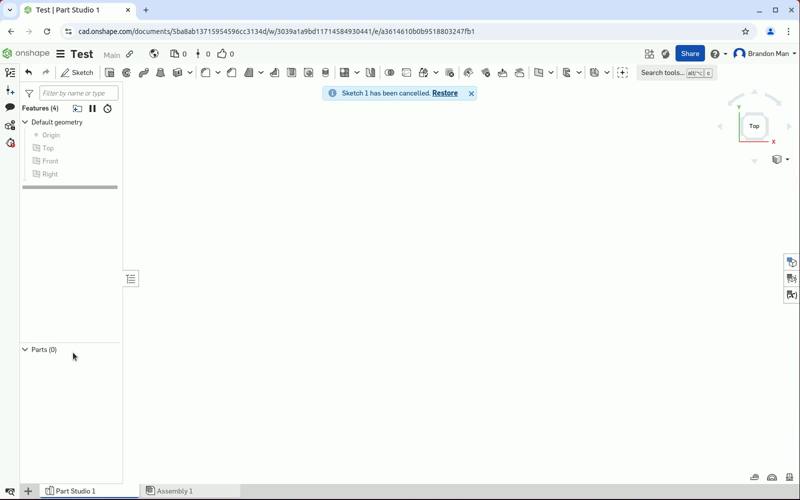
key(y)
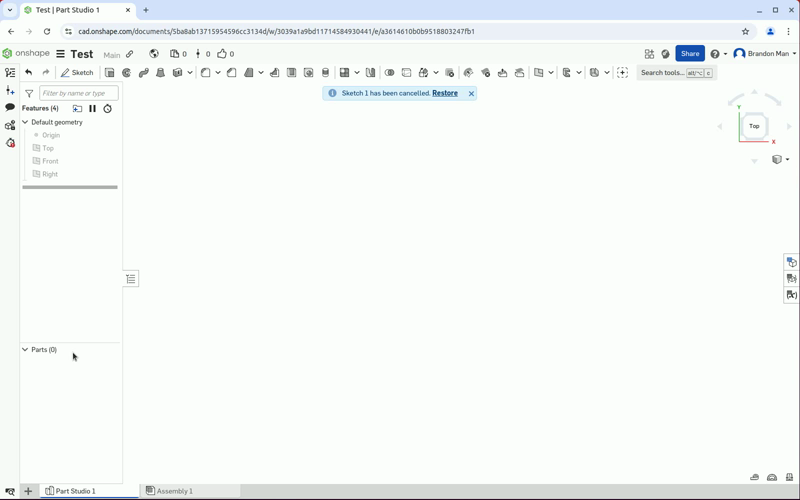
key(shift+p)
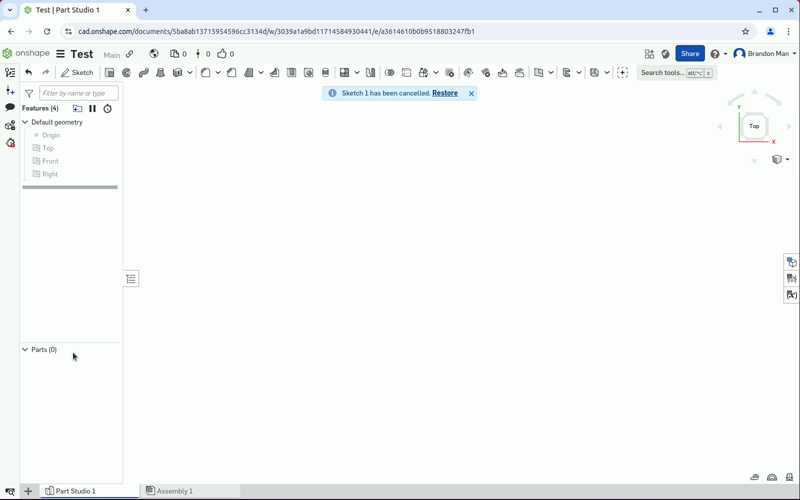
key(space)
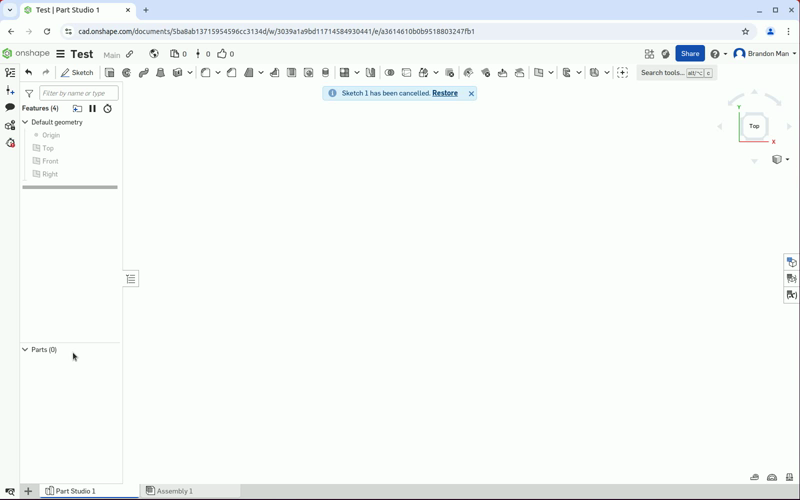
key_down(shift)
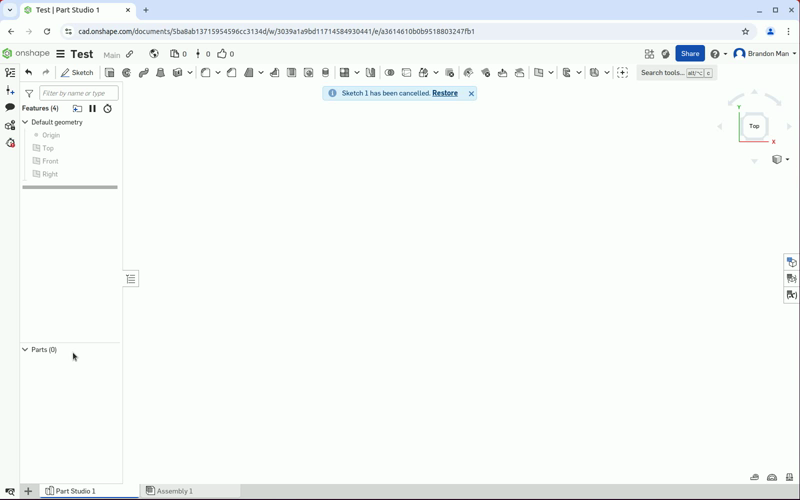
key(up)
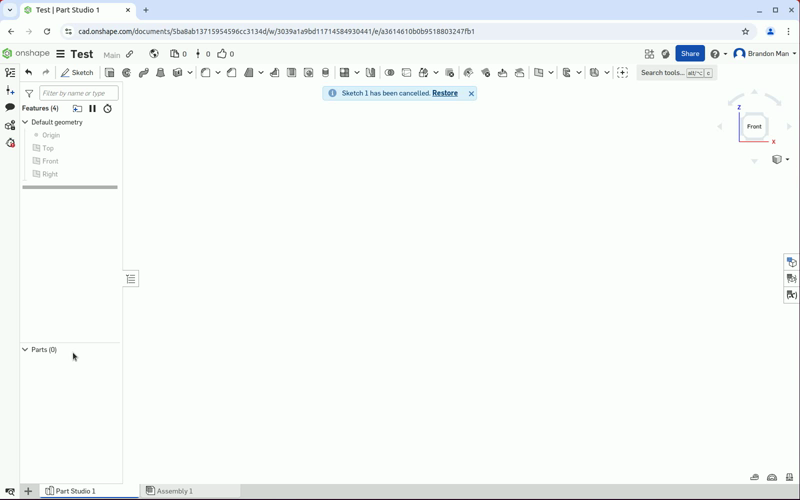
key_up(shift)
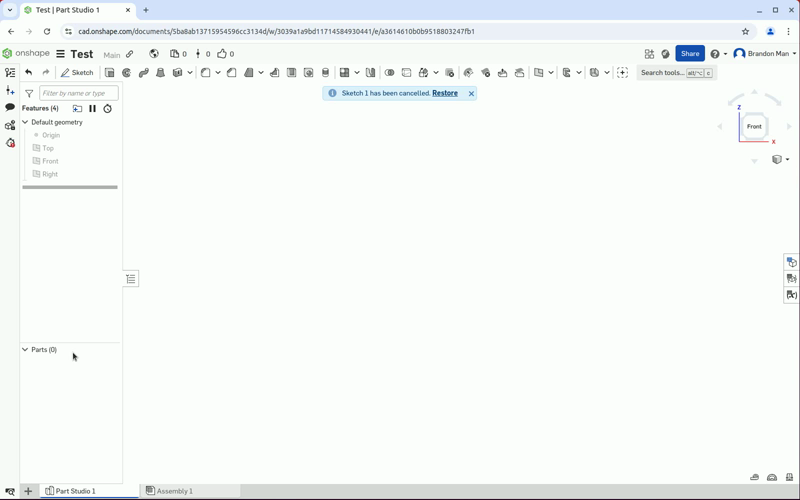
mouse_move(73, 352)
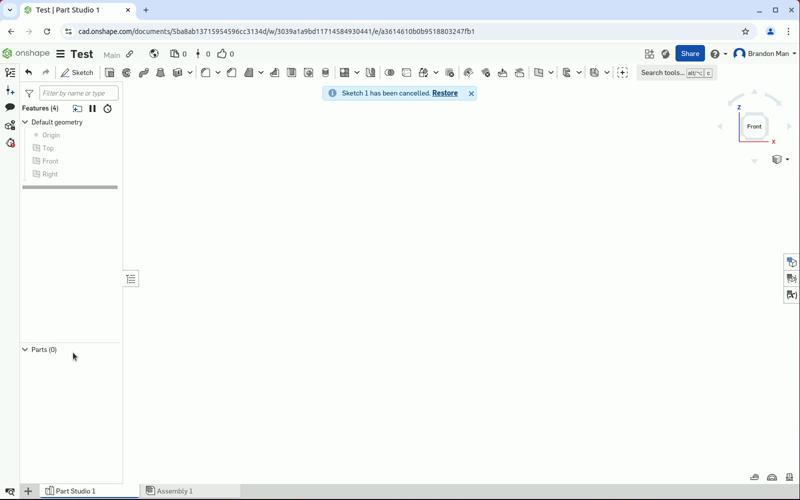
key(shift+y)
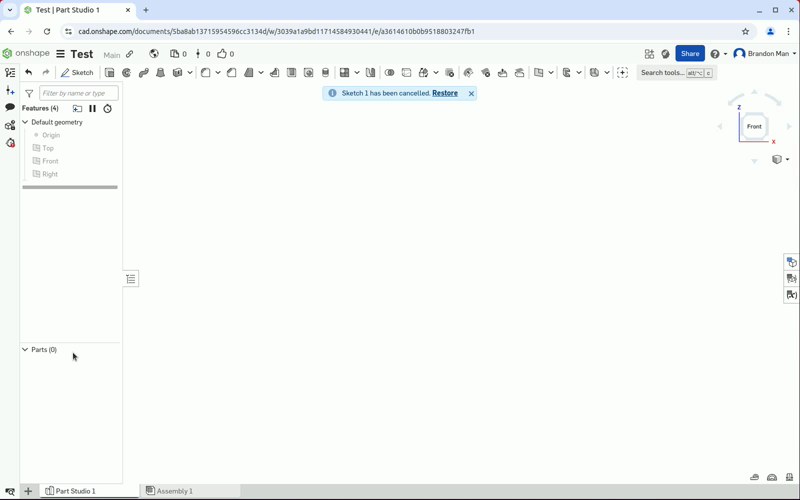
key(shift+s)
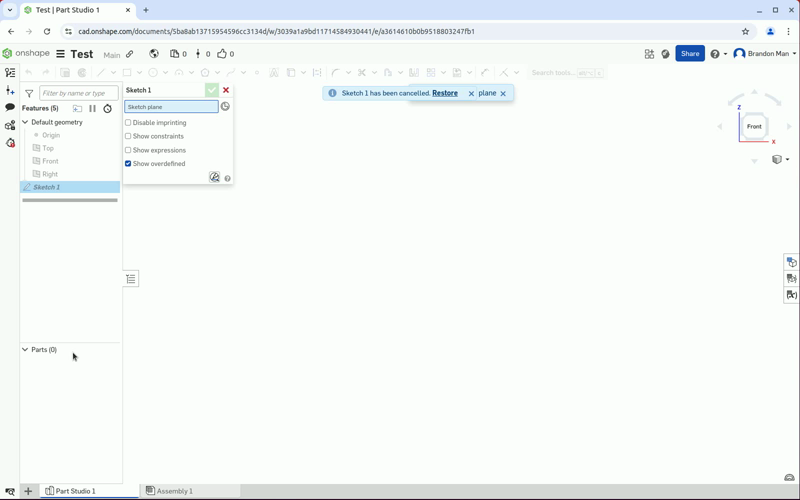
mouse_move(73, 163)
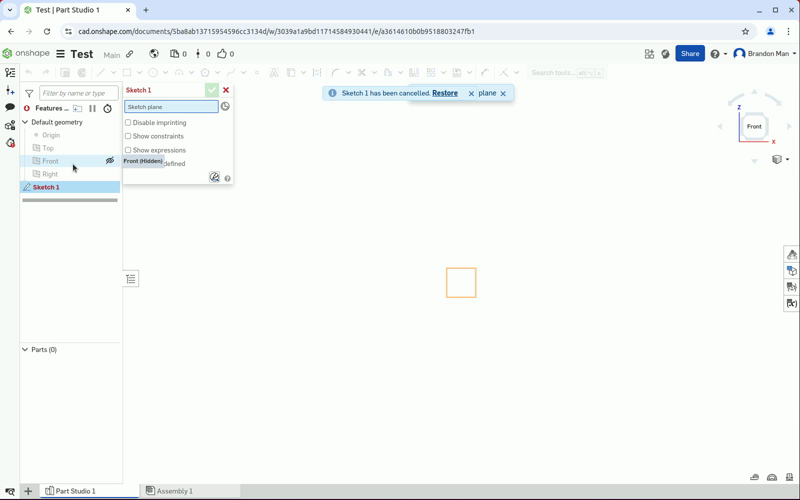
click(73, 163)
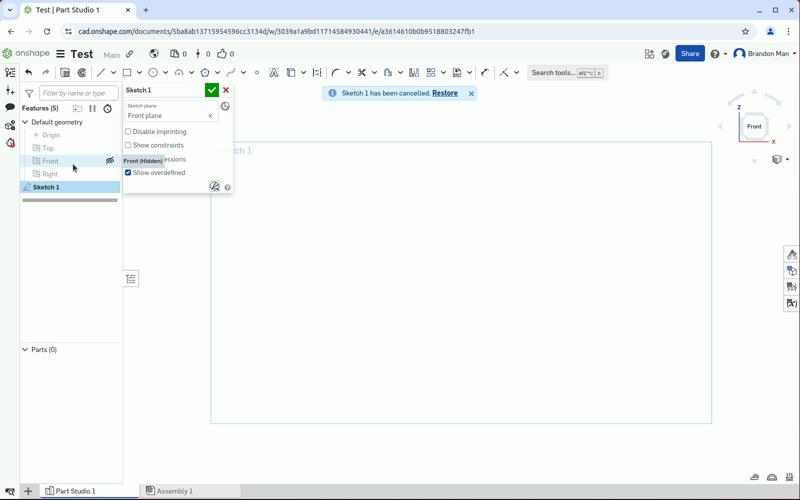
mouse_move(73, 352)
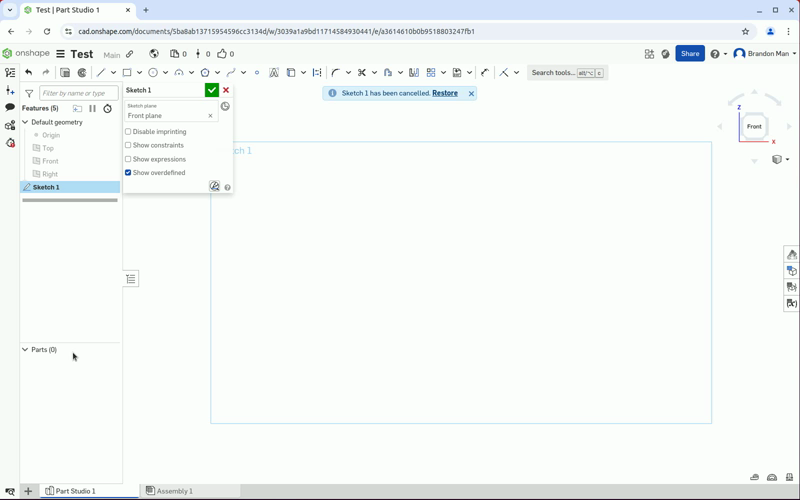
key(y)
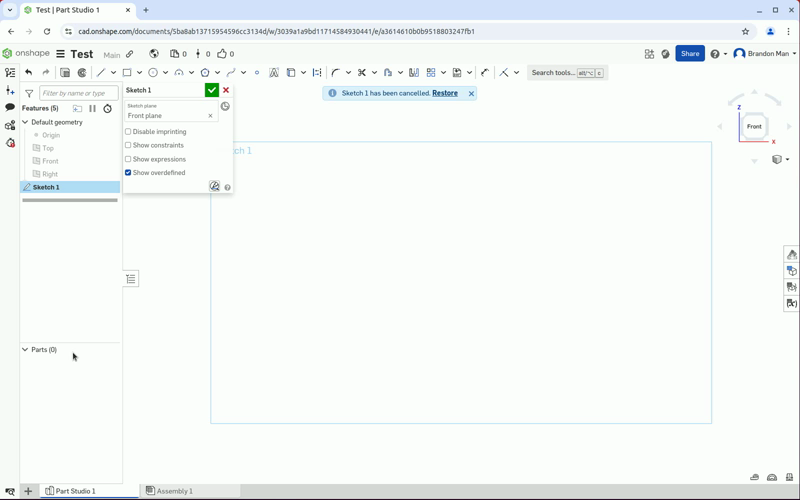
key(l)
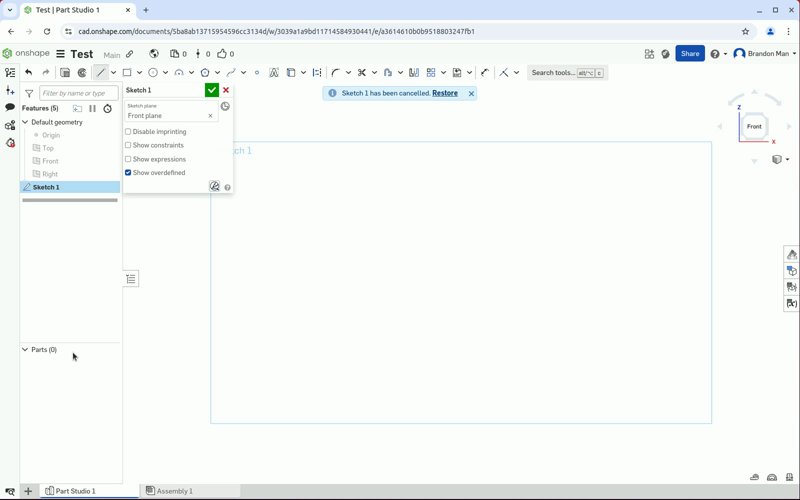
key_down(shift)
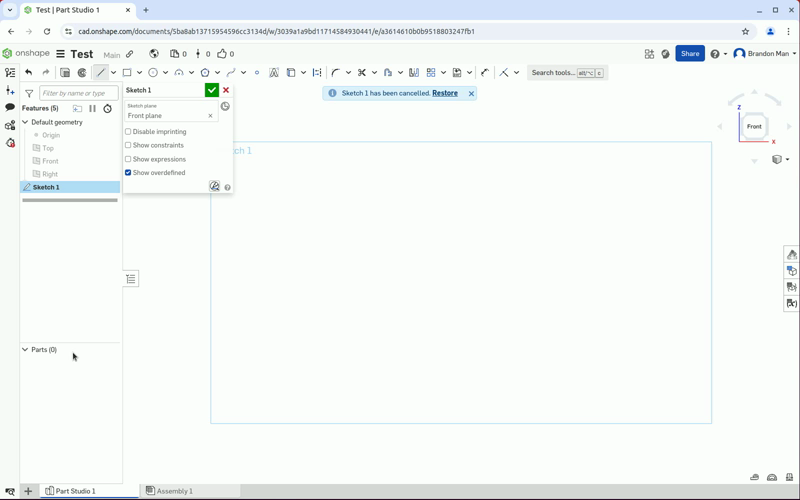
mouse_move(369, 280)
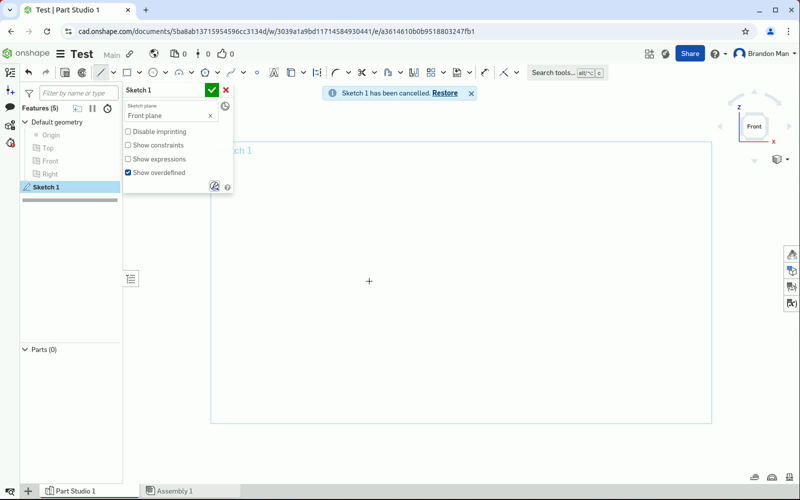
click(369, 280)
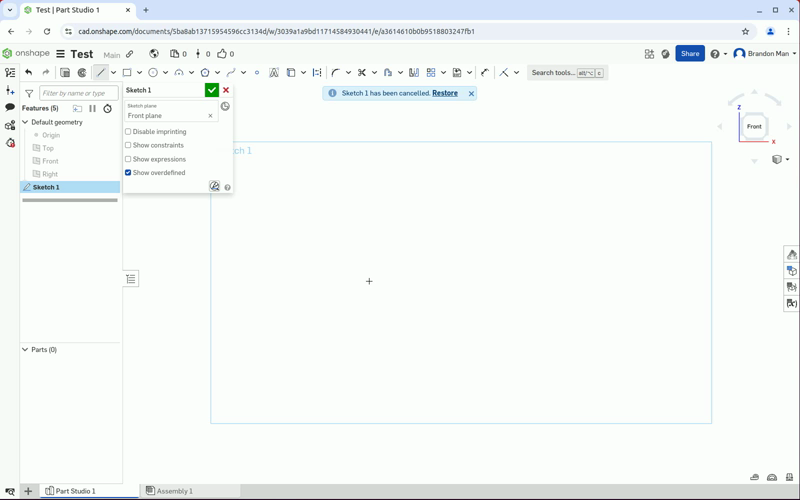
key_up(shift)
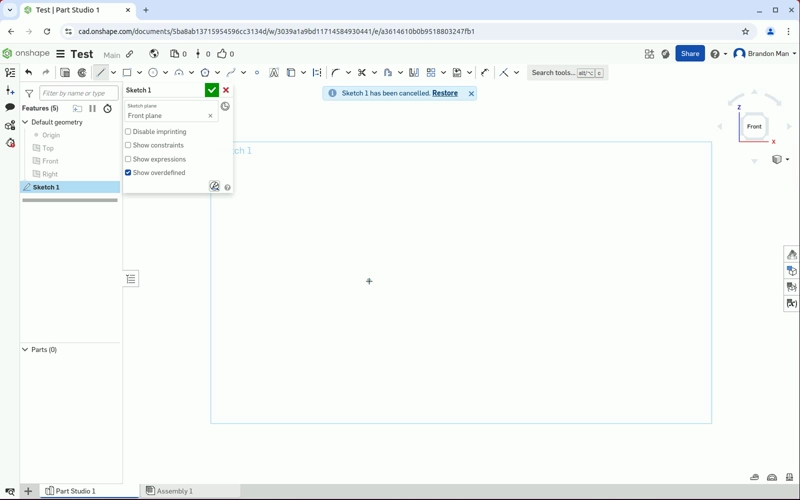
key_down(shift)
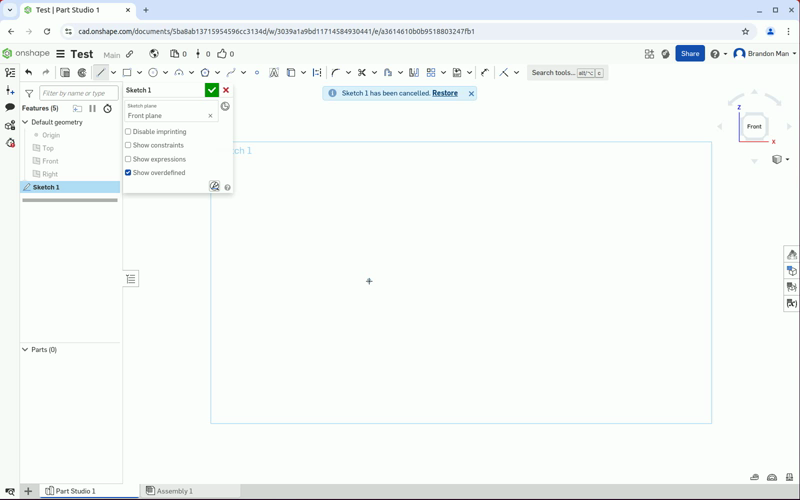
mouse_move(447, 280)
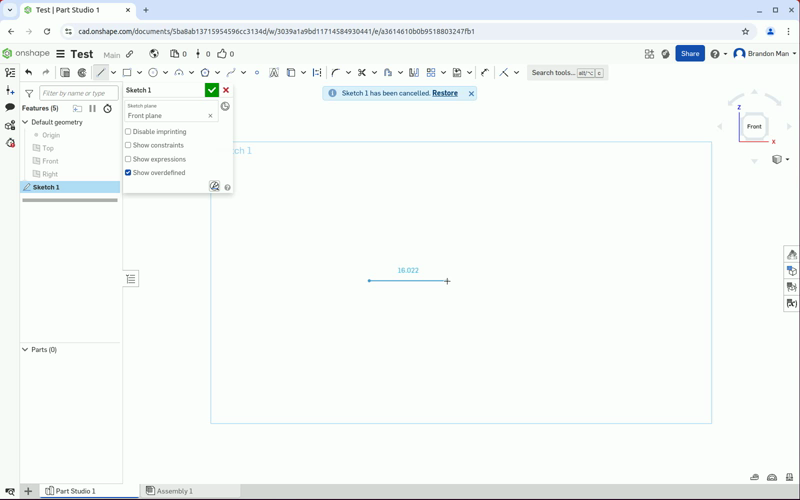
click(447, 280)
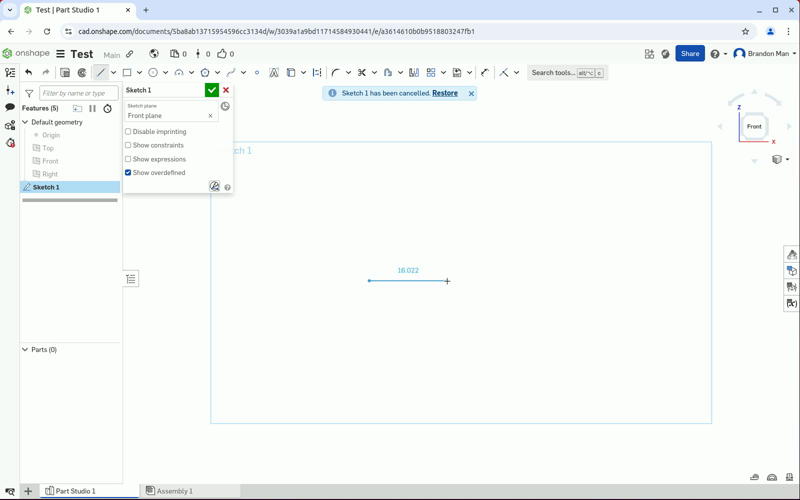
key_up(shift)
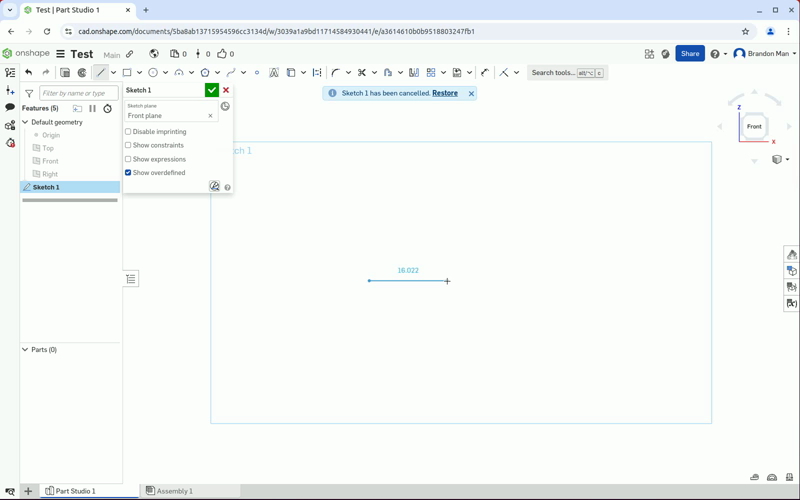
key_down(shift)
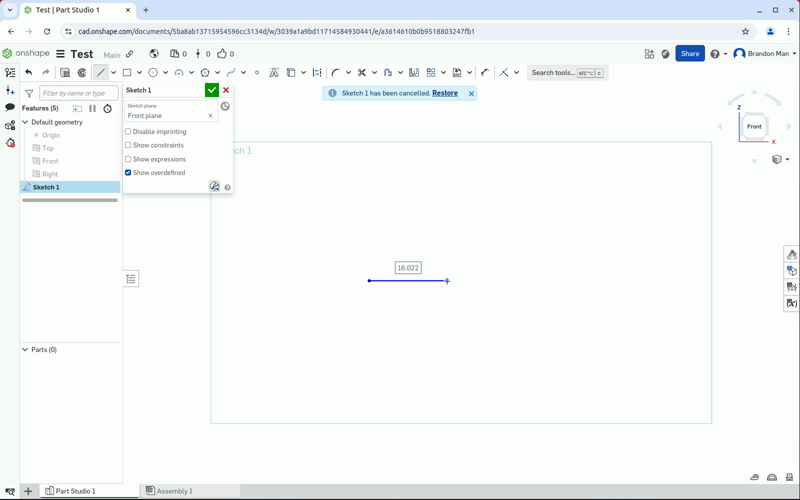
mouse_move(447, 195)
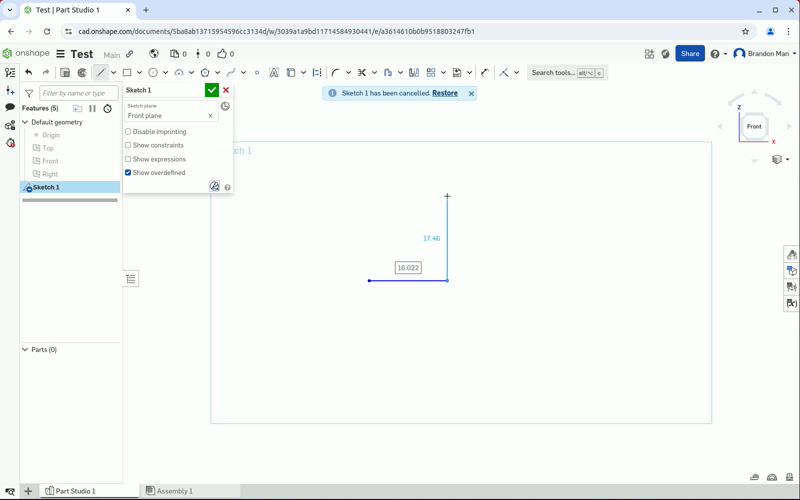
click(447, 195)
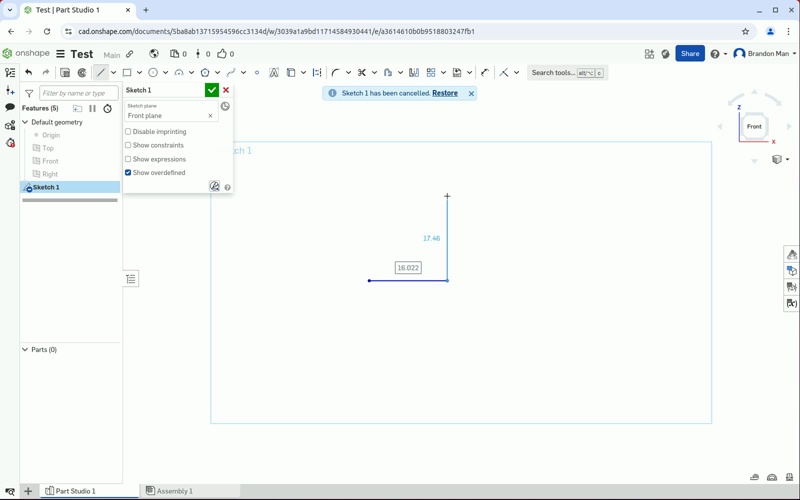
key_up(shift)
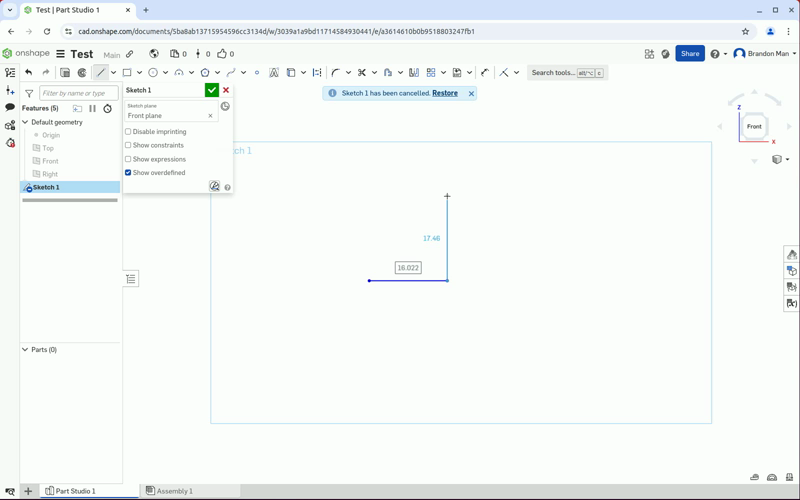
key_down(shift)
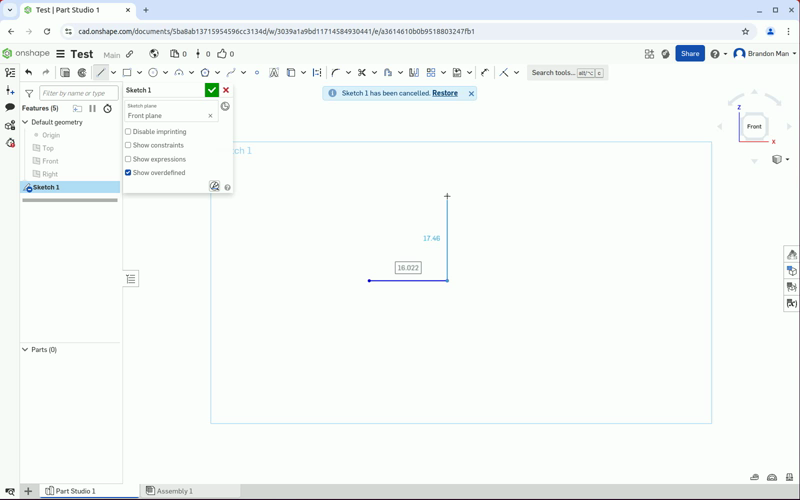
mouse_move(369, 195)
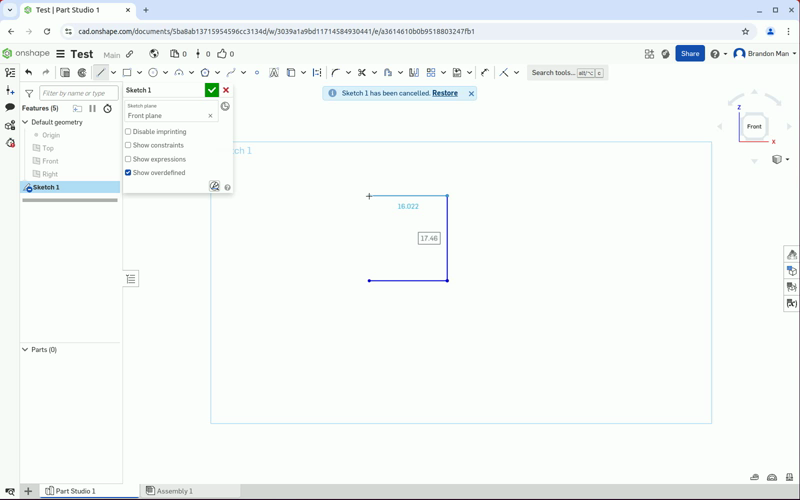
click(369, 195)
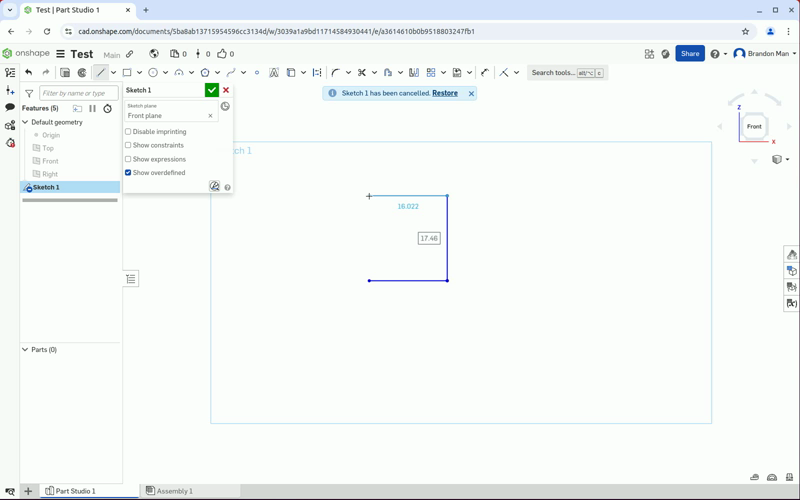
key_up(shift)
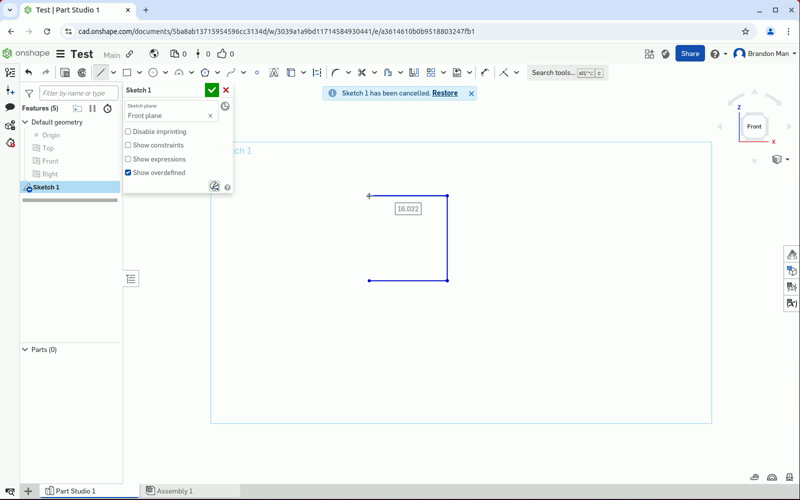
key_down(shift)
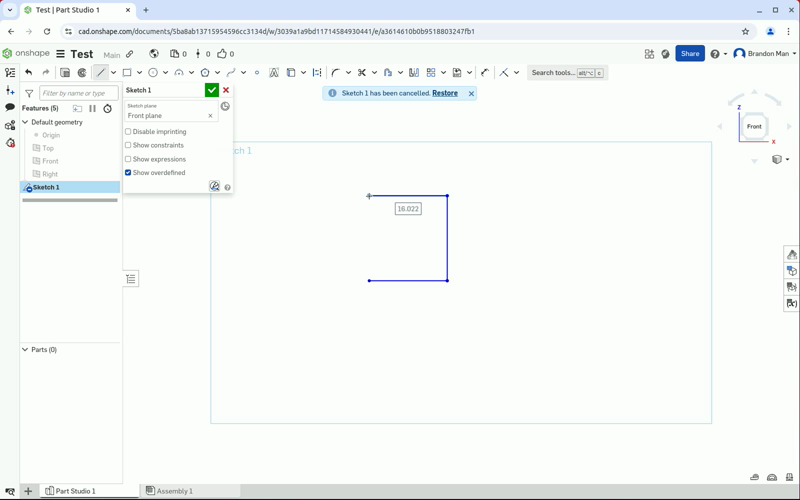
mouse_move(369, 280)
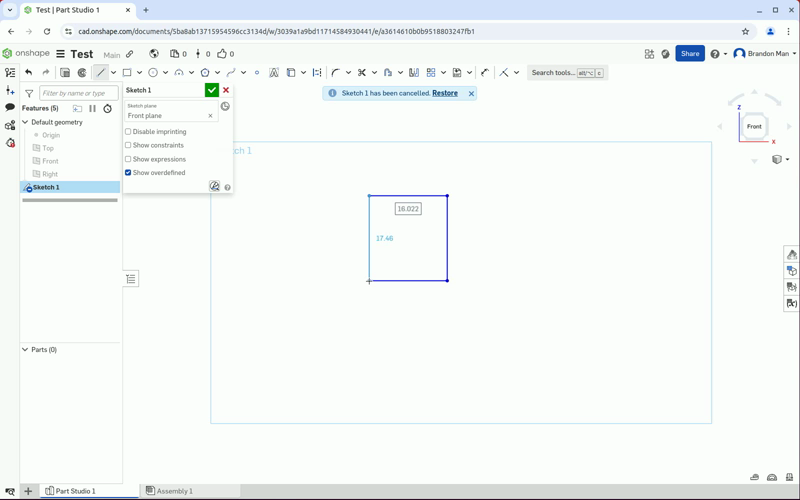
key_up(shift)
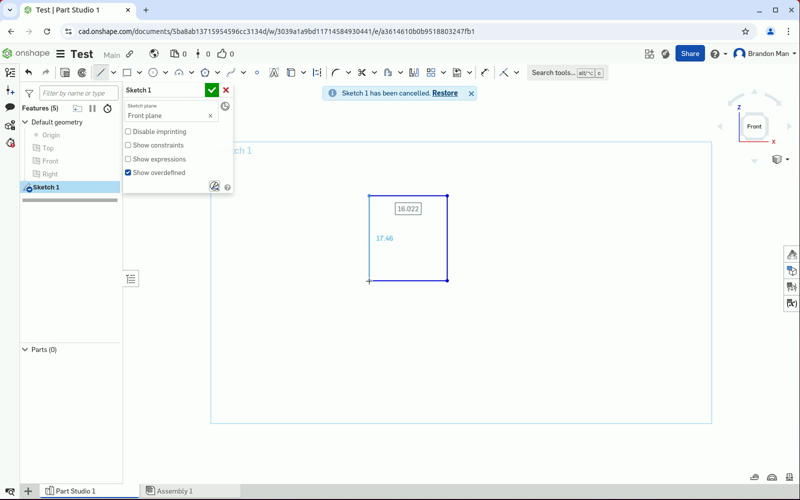
click(369, 280)
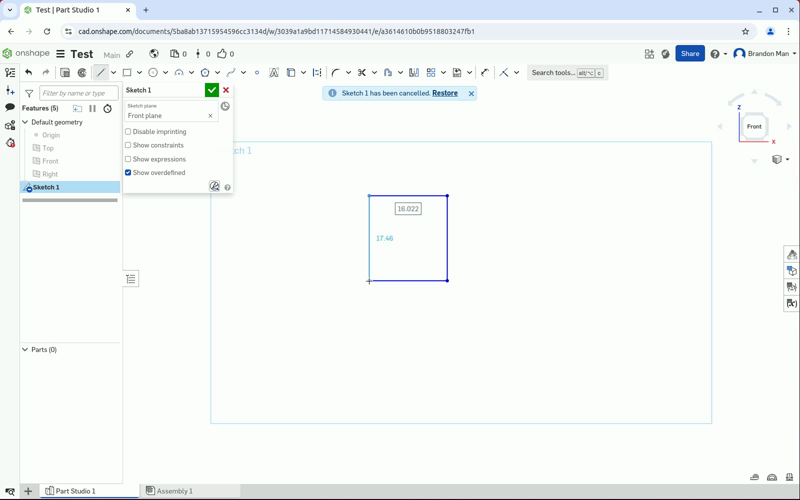
key(esc)
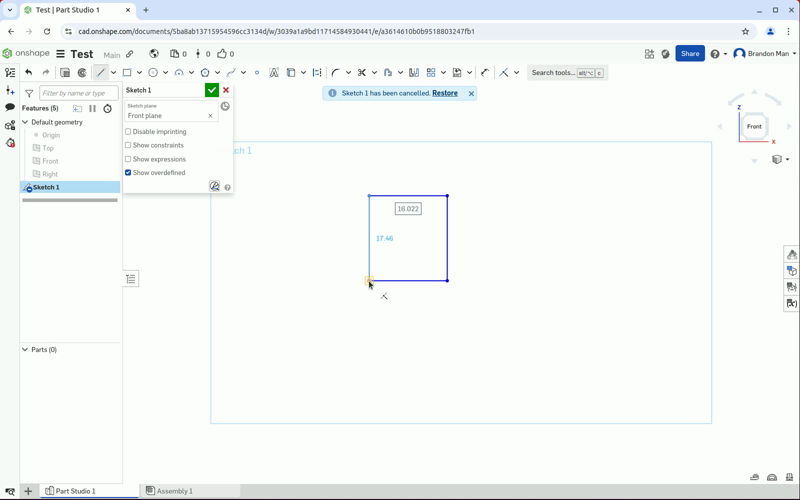
mouse_move(388, 236)
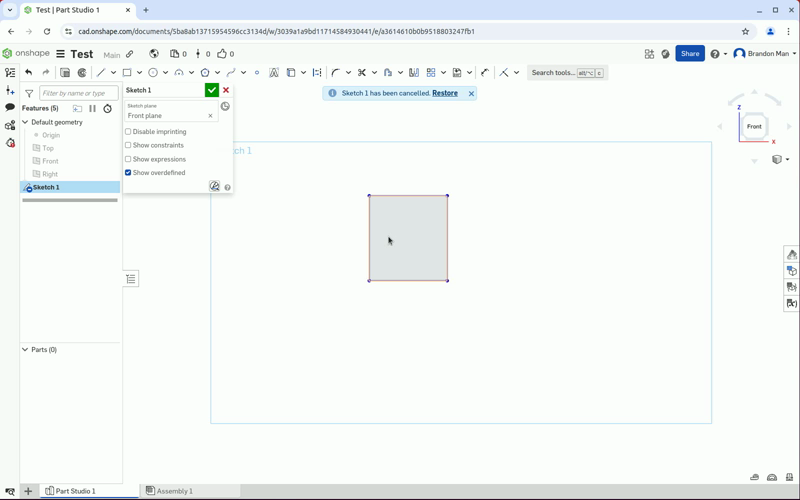
click(388, 236)
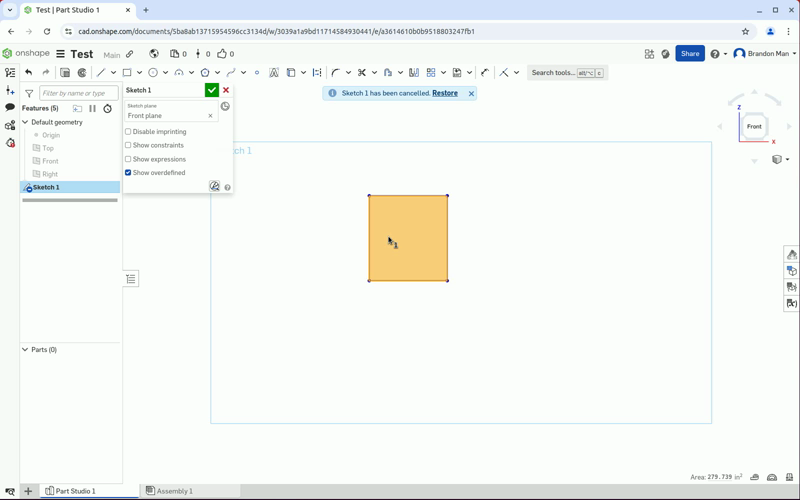
mouse_move(73, 352)
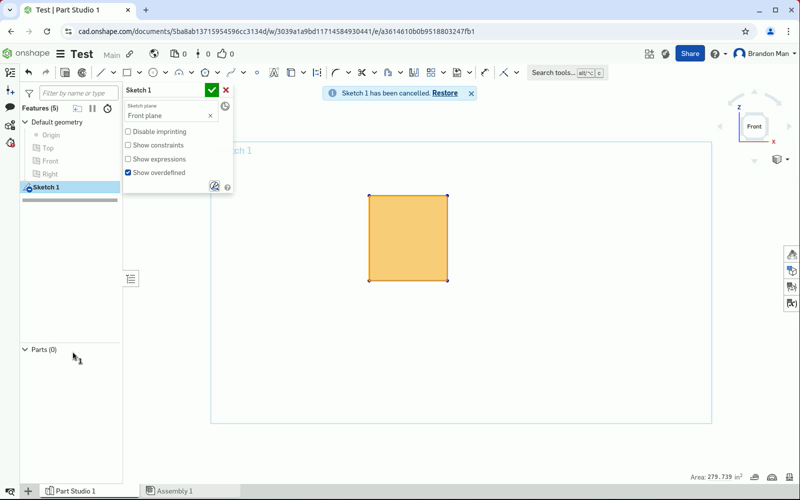
key(shift+y)
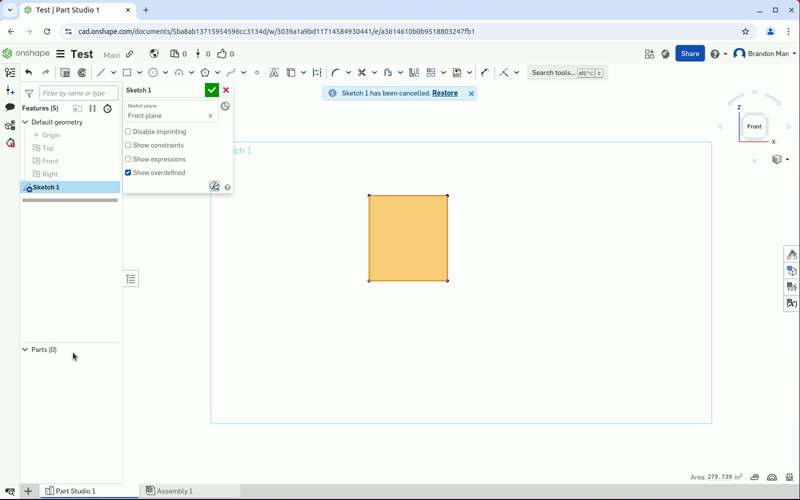
key(shift+e)
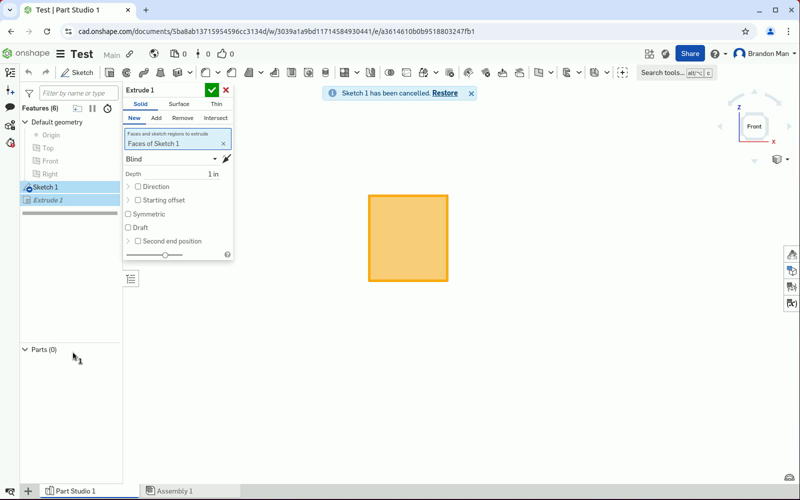
mouse_move(143, 106)
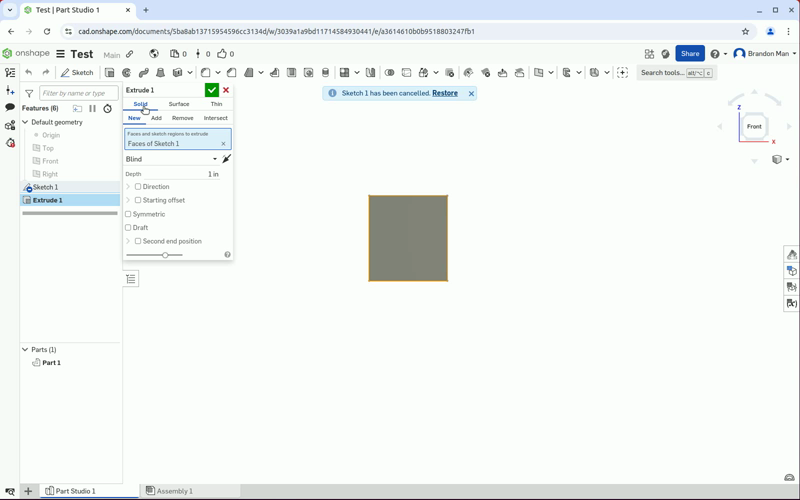
click(143, 106)
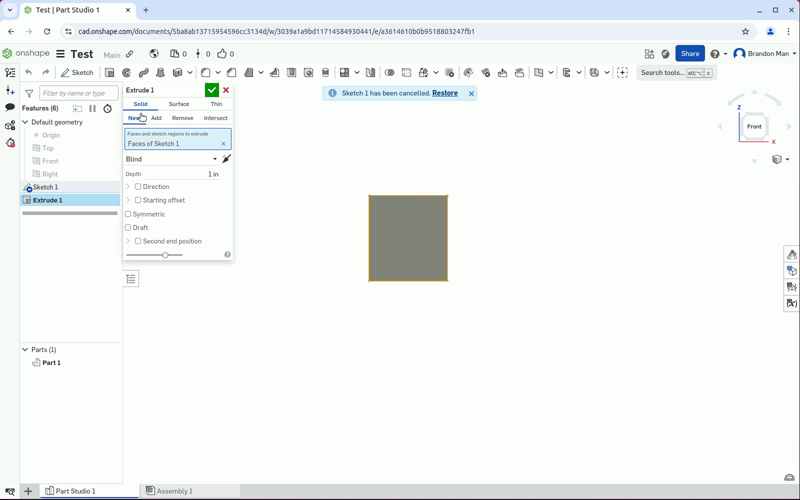
mouse_move(137, 120)
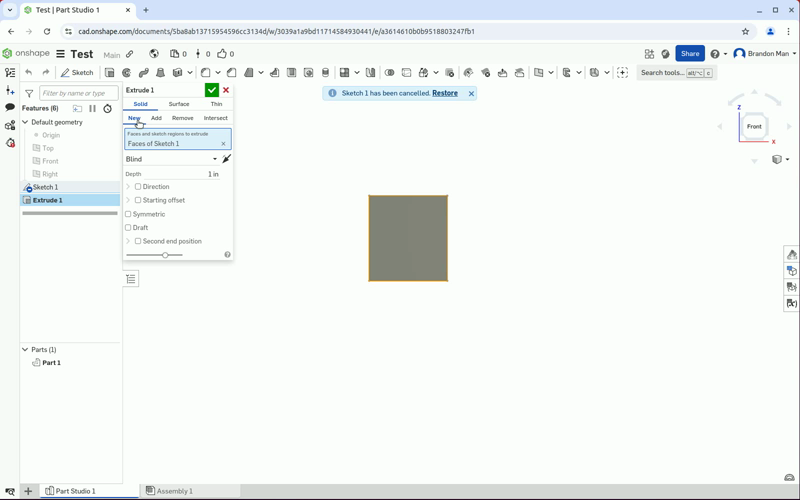
click(137, 120)
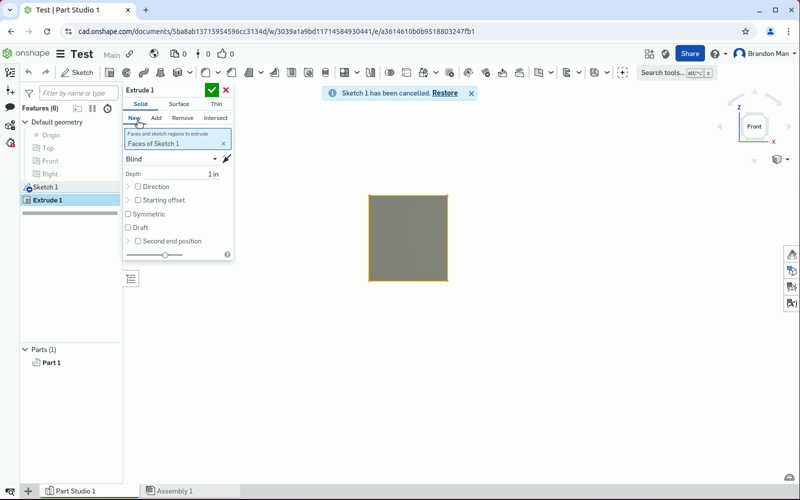
key(tab, 4)
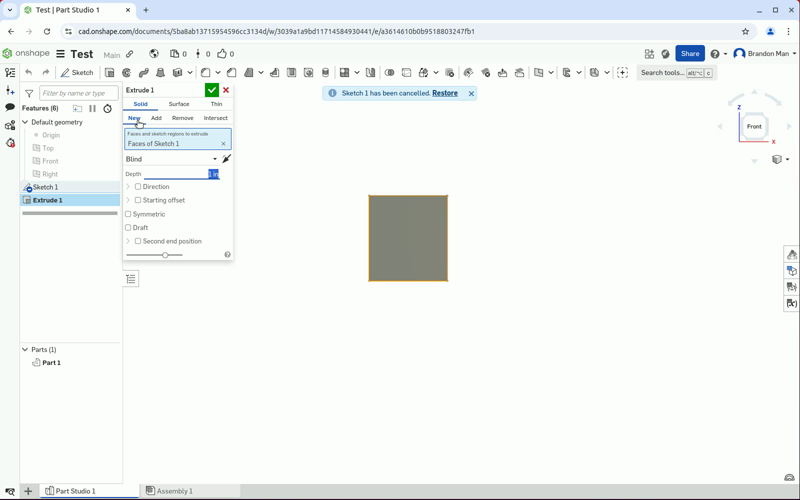
text(0.241)
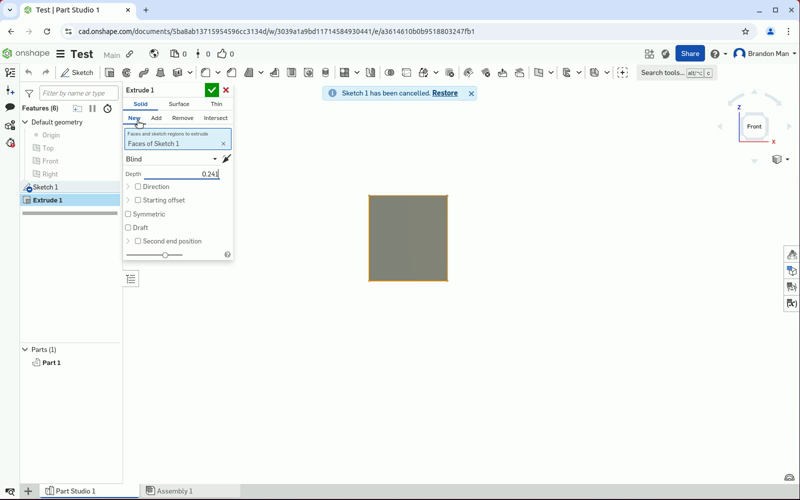
key(enter)
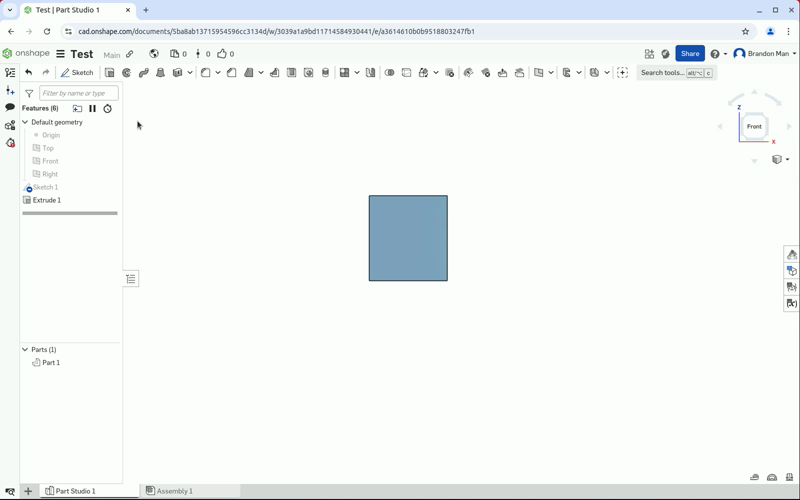
key(shift+h)
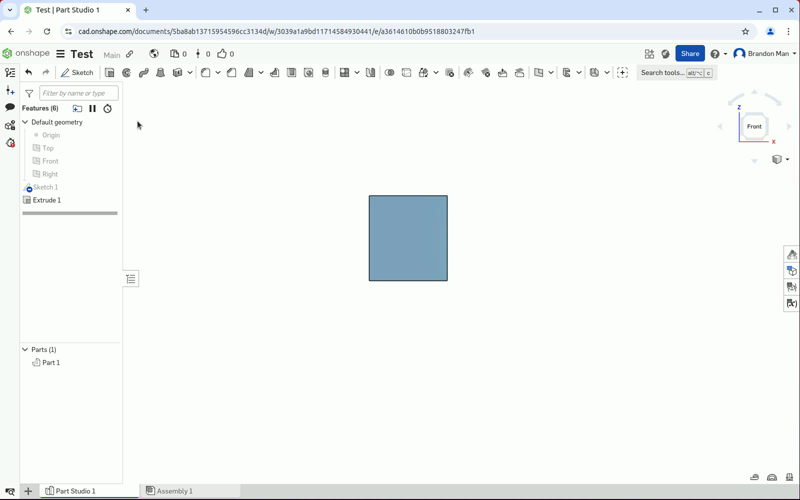
key(shift+h)
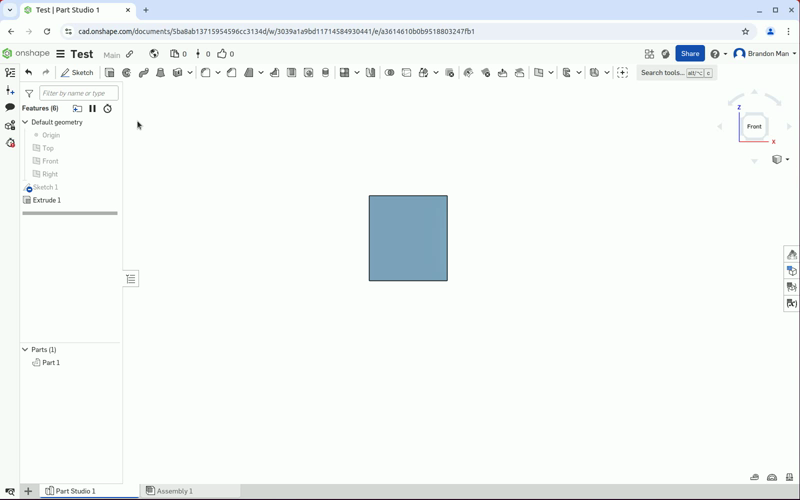
mouse_move(73, 189)
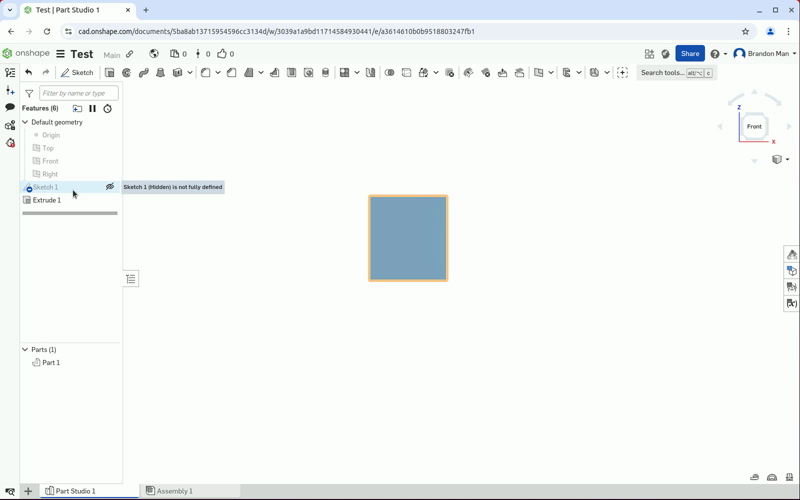
click(73, 189)
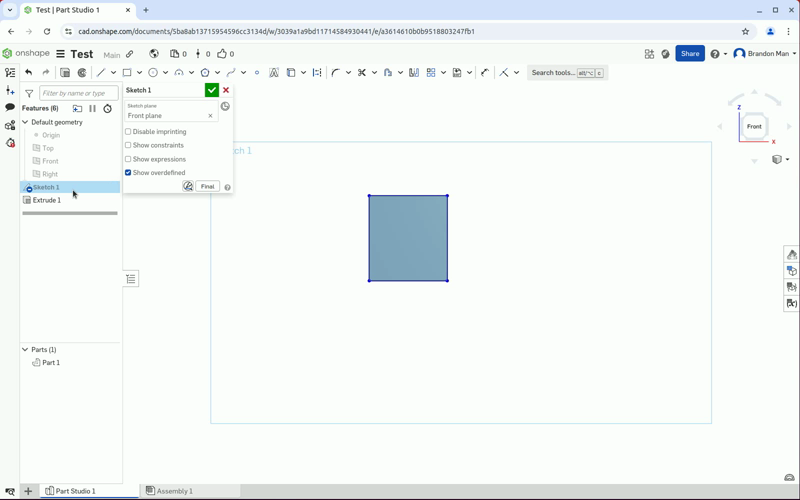
mouse_move(229, 92)
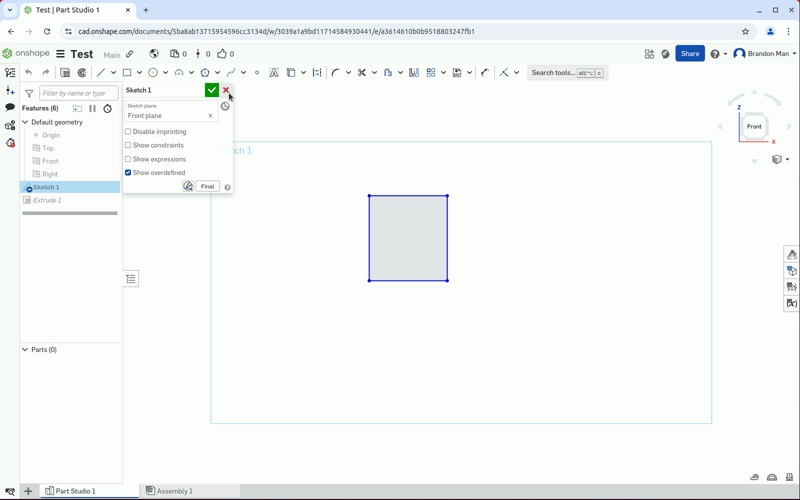
click(229, 92)
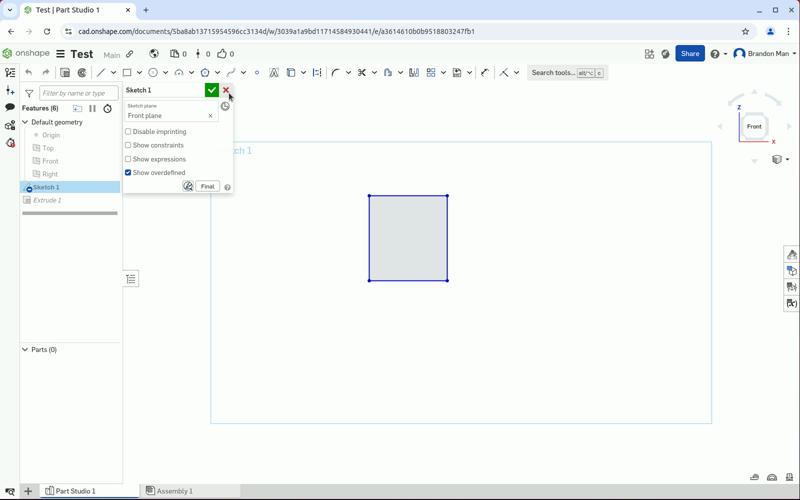
key(shift+s)
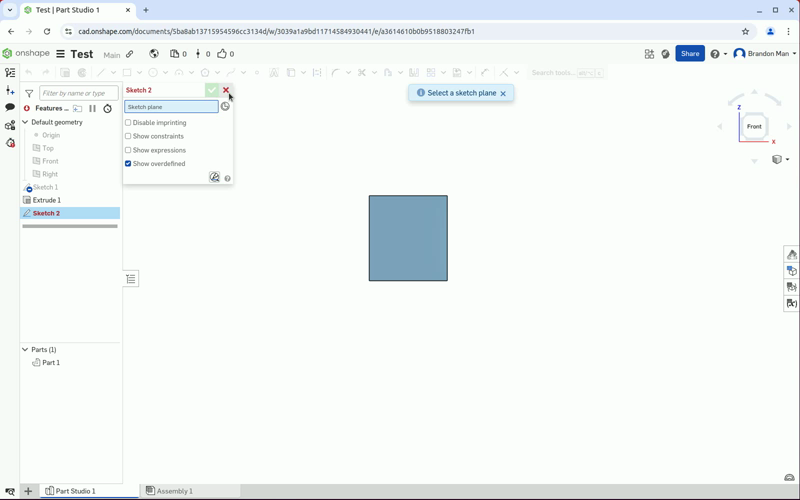
mouse_move(73, 163)
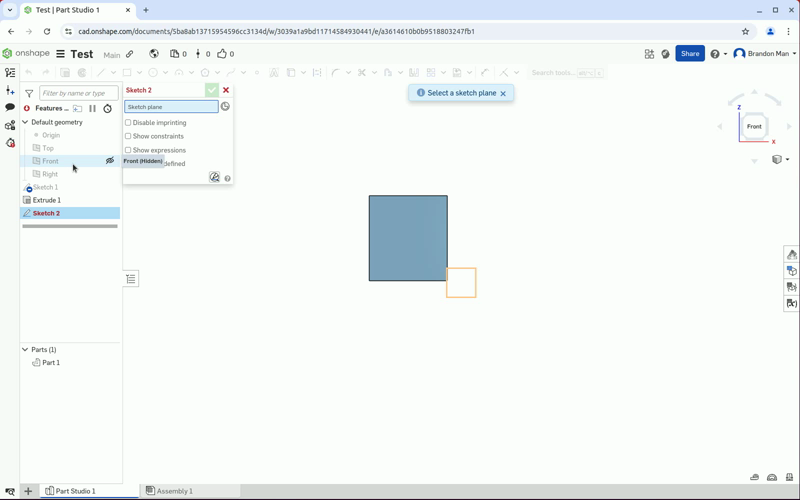
click(73, 163)
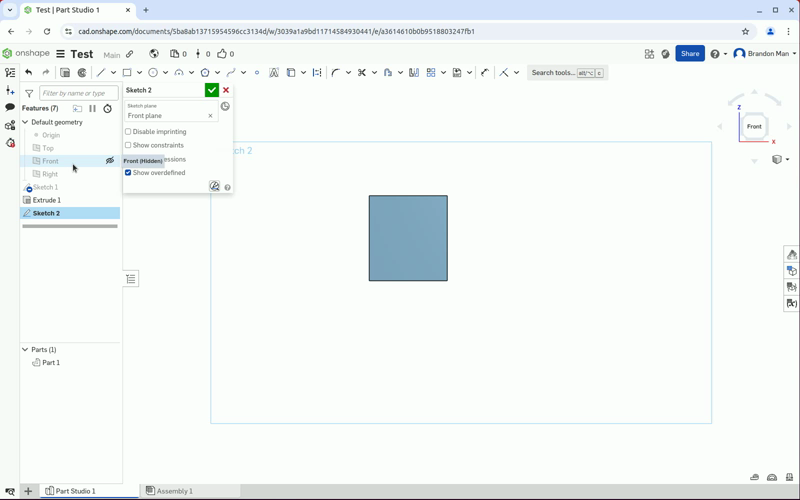
mouse_move(73, 352)
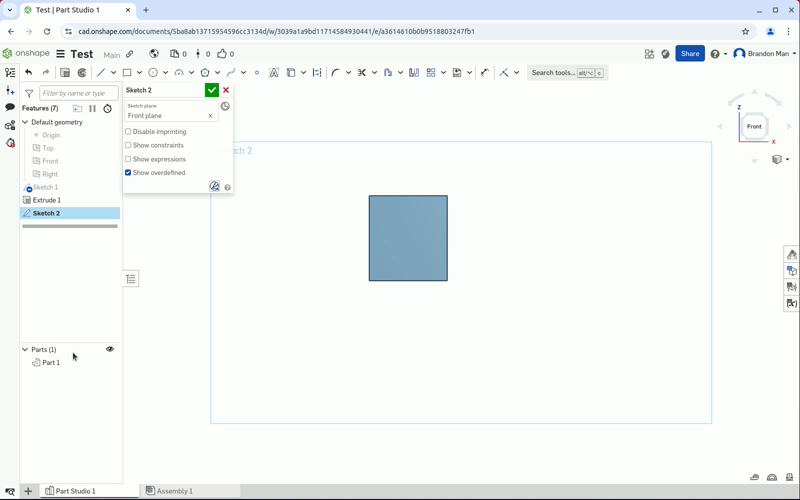
key(y)
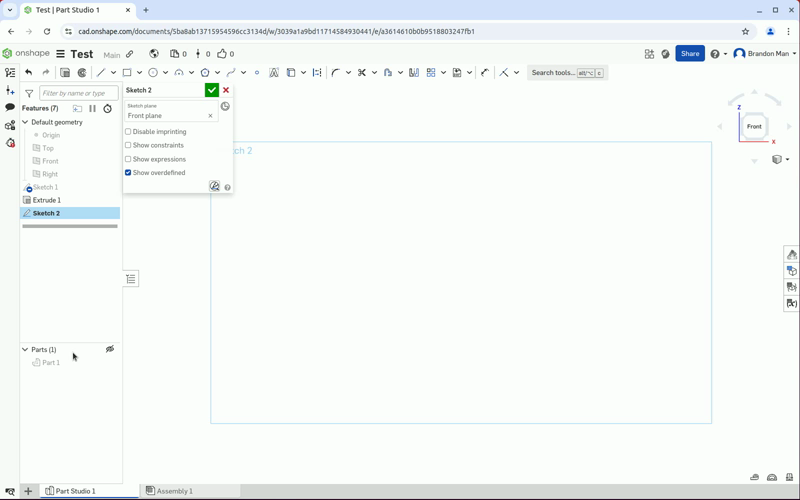
key(l)
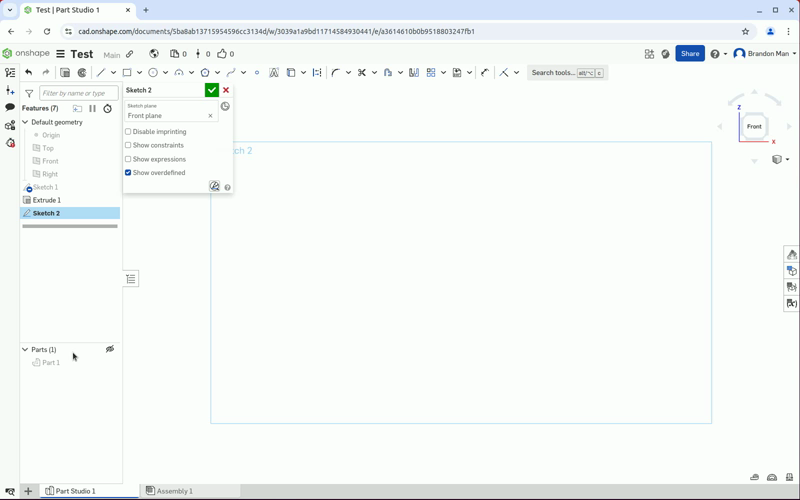
key_down(shift)
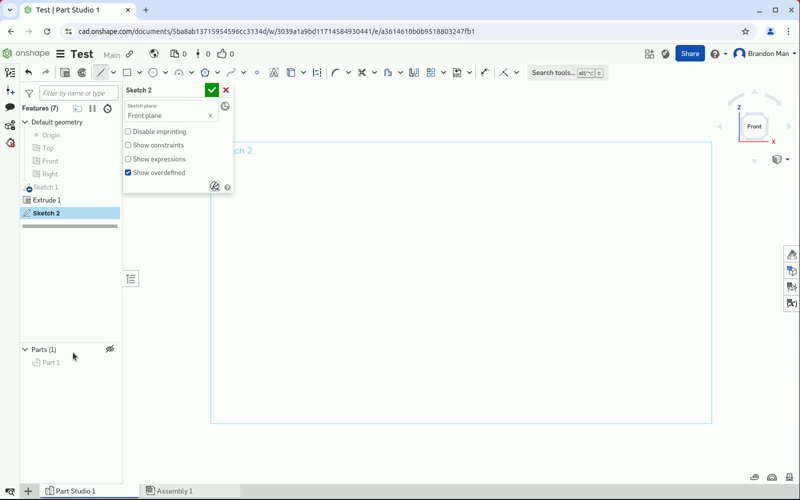
mouse_move(468, 254)
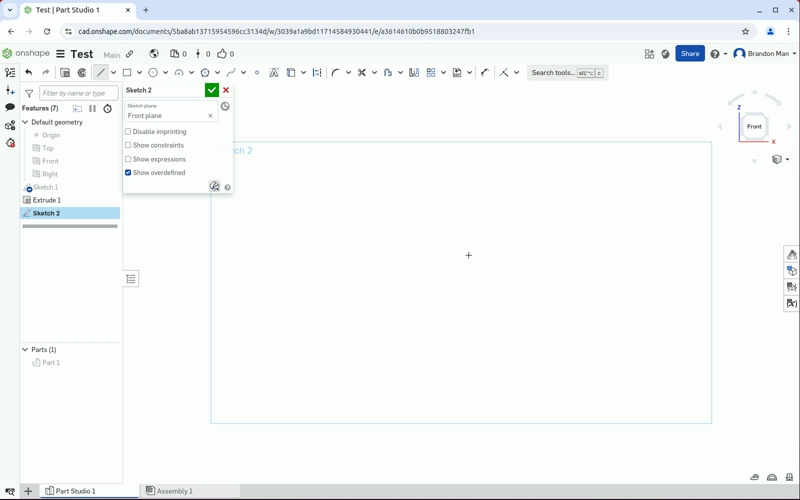
click(468, 254)
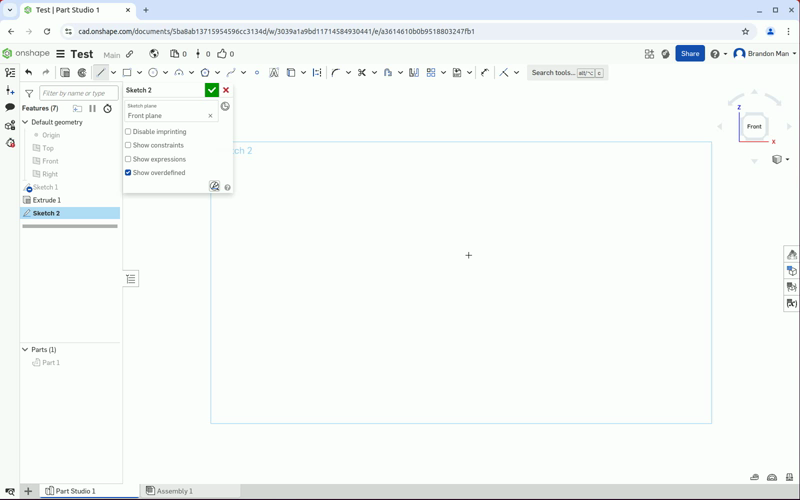
key_up(shift)
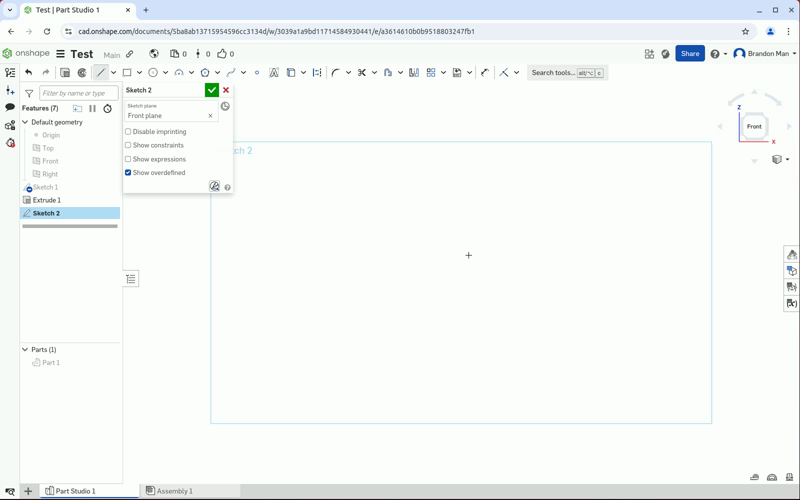
key_down(shift)
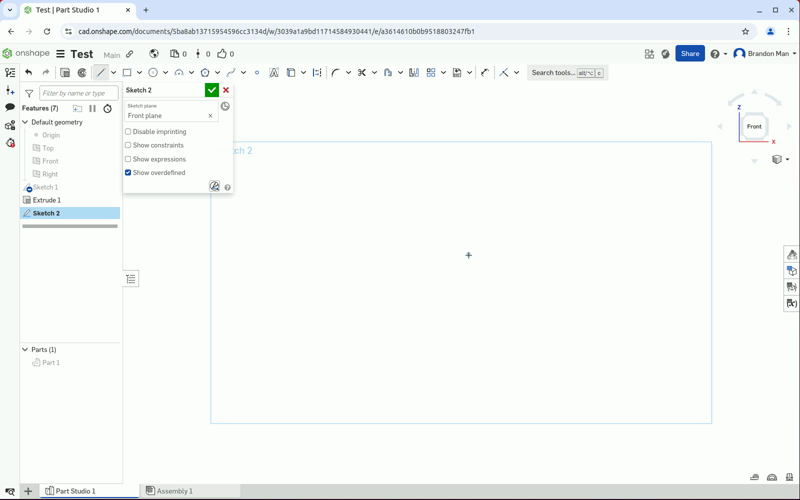
mouse_move(498, 254)
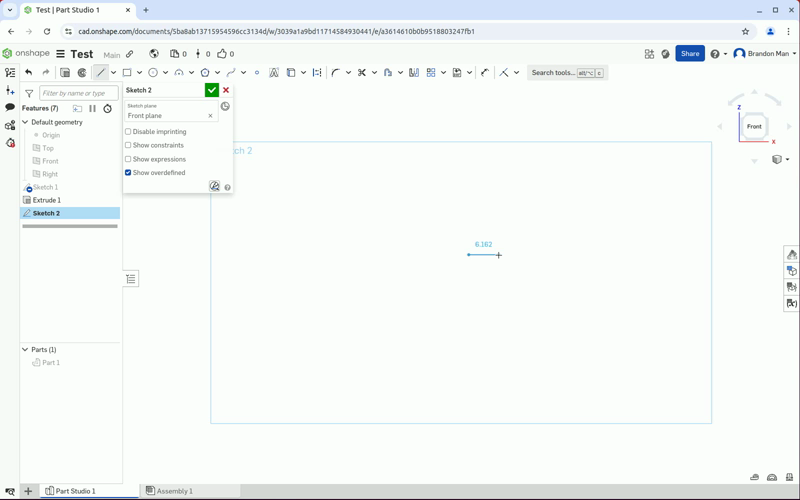
mouse_move(528, 254)
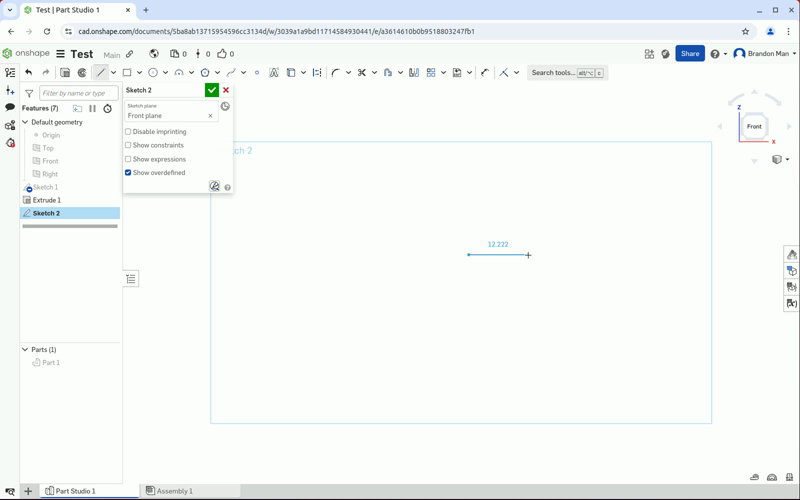
click(528, 254)
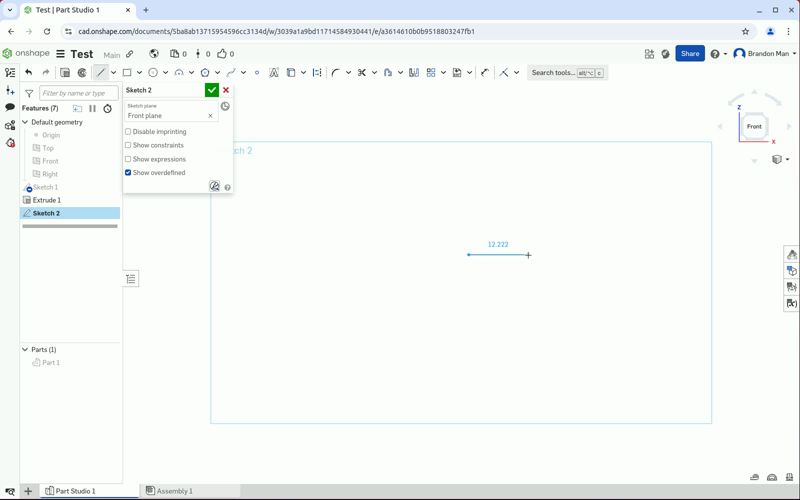
key_up(shift)
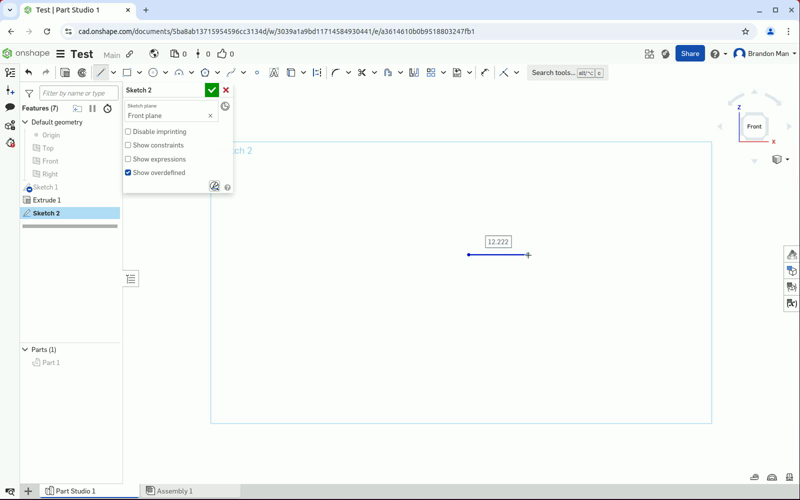
key_down(shift)
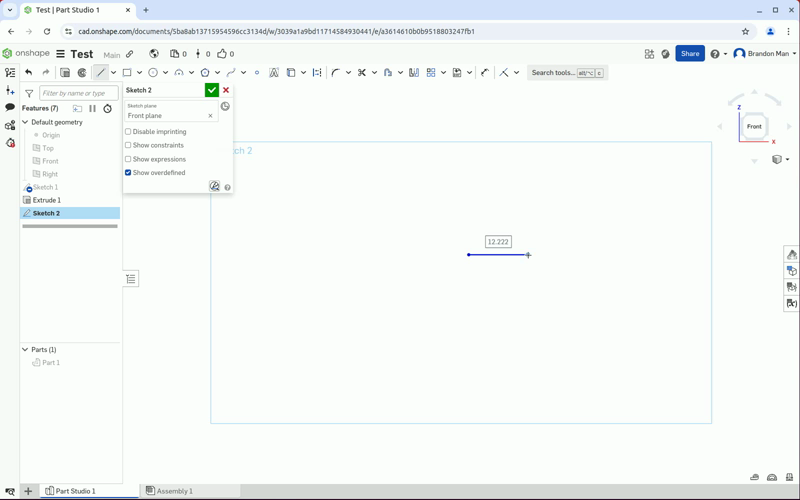
mouse_move(528, 170)
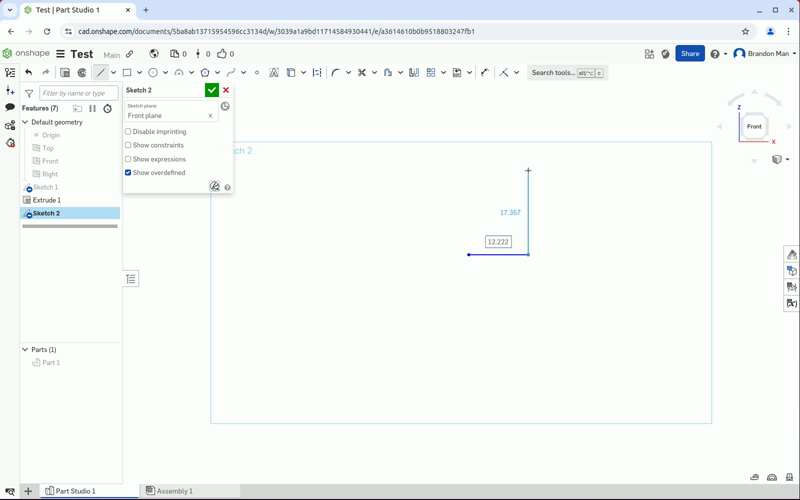
click(528, 170)
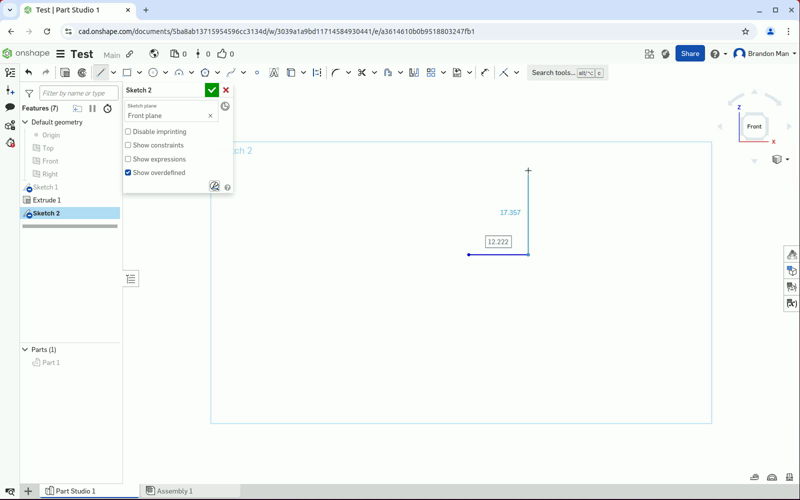
key_up(shift)
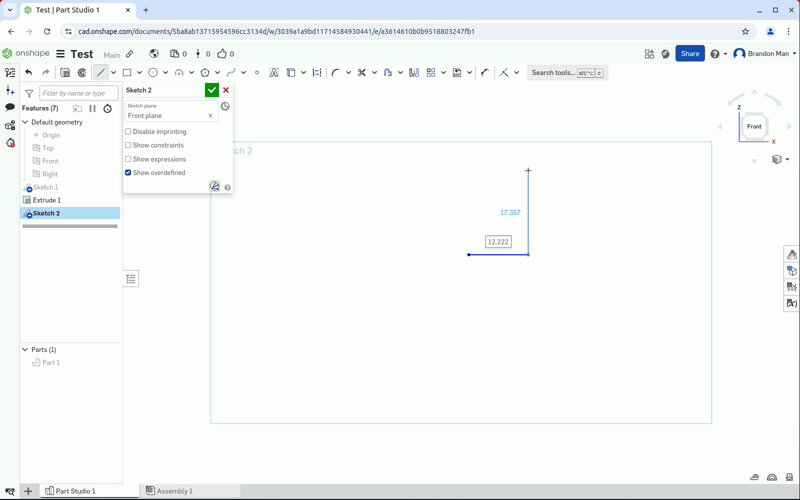
key_down(shift)
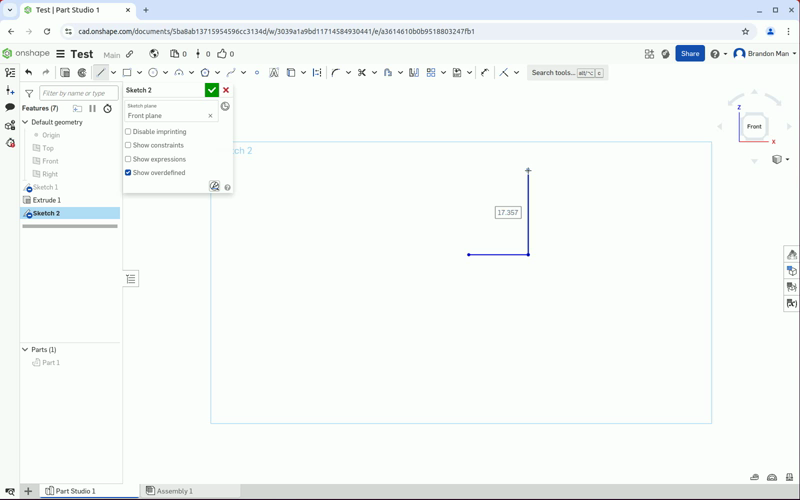
mouse_move(558, 170)
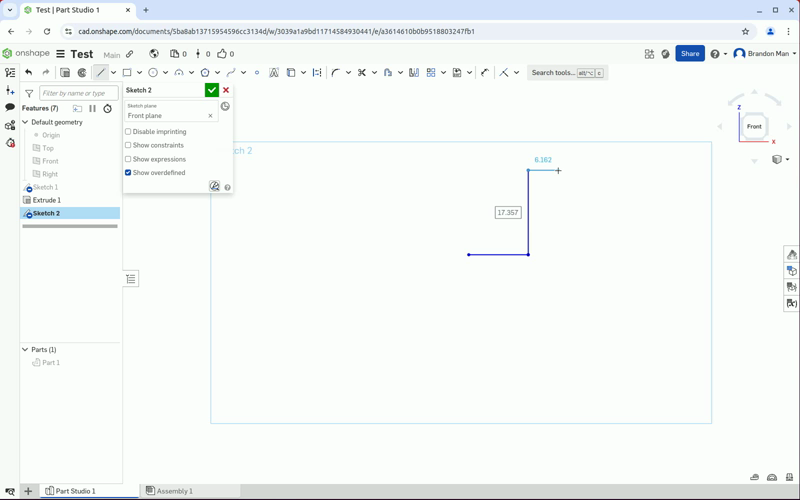
mouse_move(468, 170)
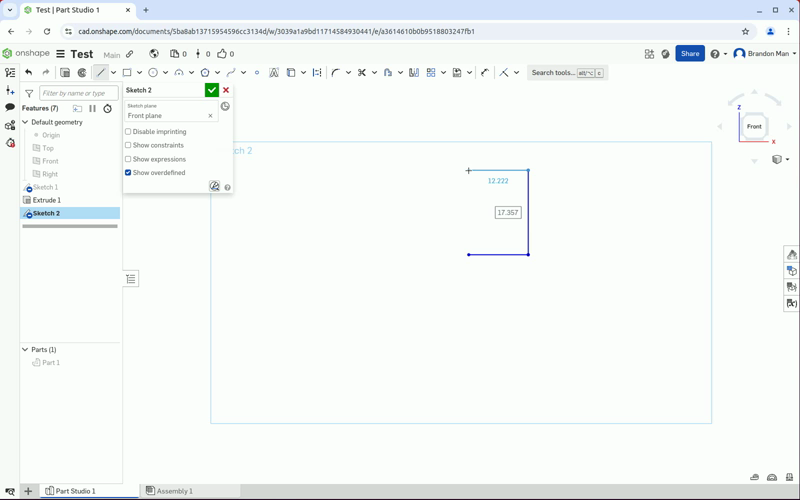
click(468, 170)
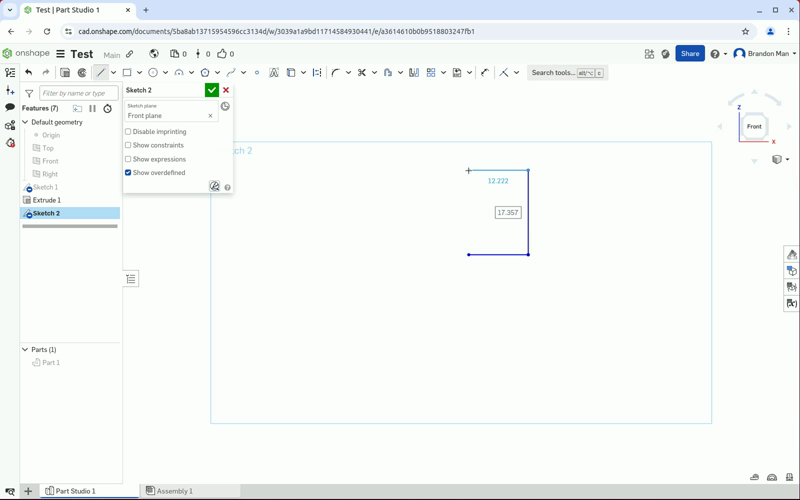
key_up(shift)
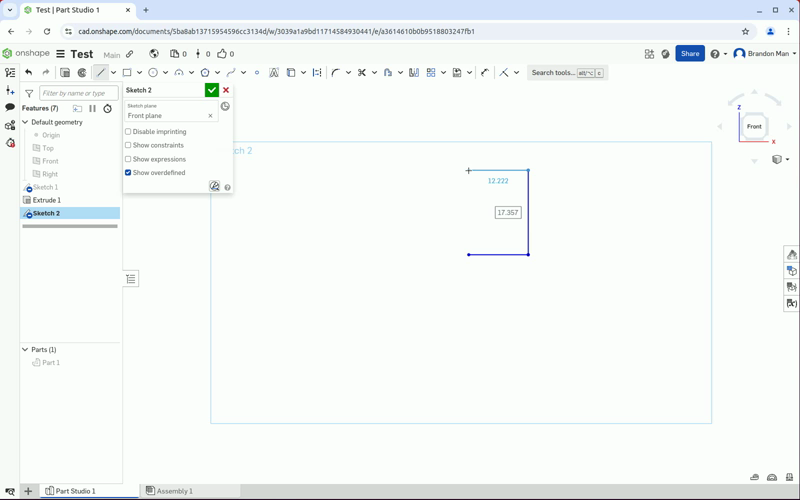
key_down(shift)
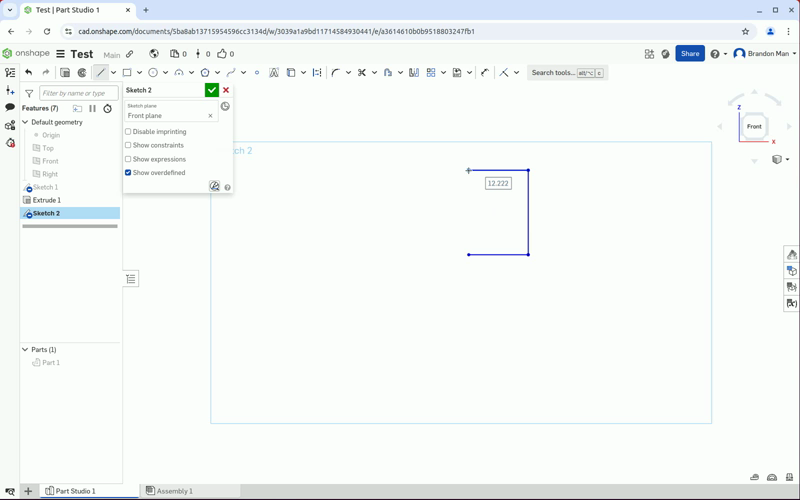
mouse_move(468, 254)
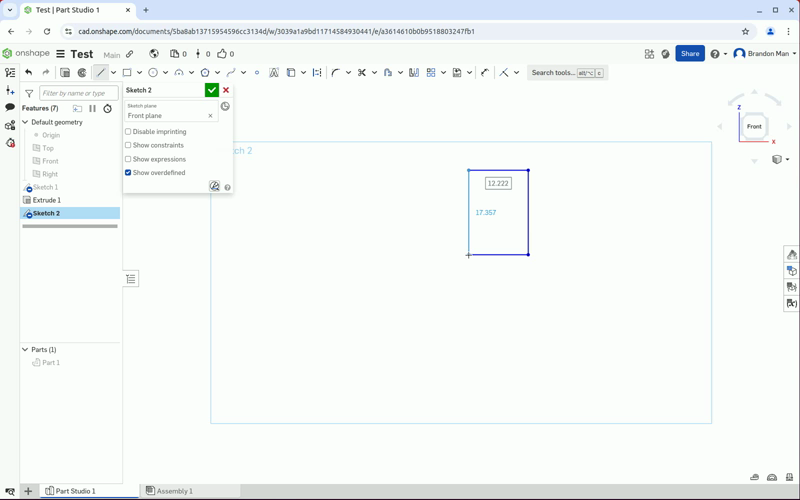
key_up(shift)
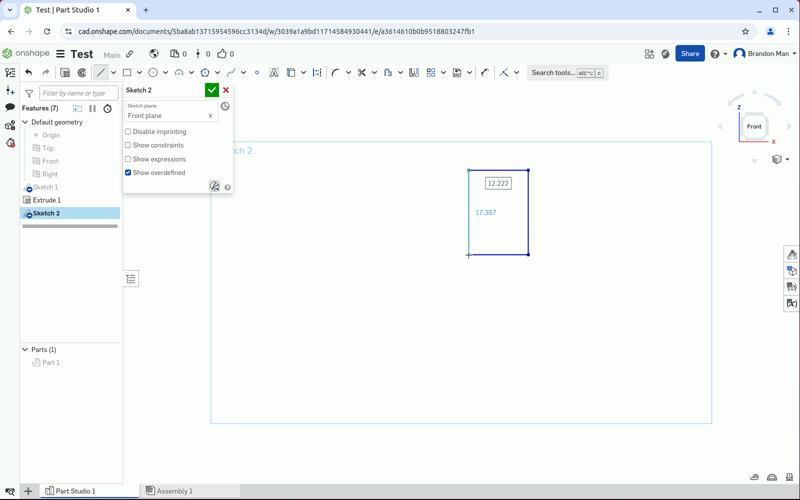
click(468, 254)
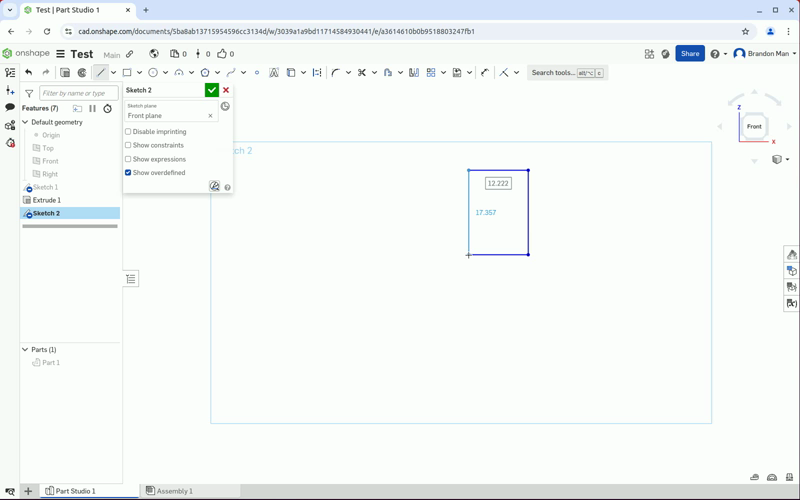
key(esc)
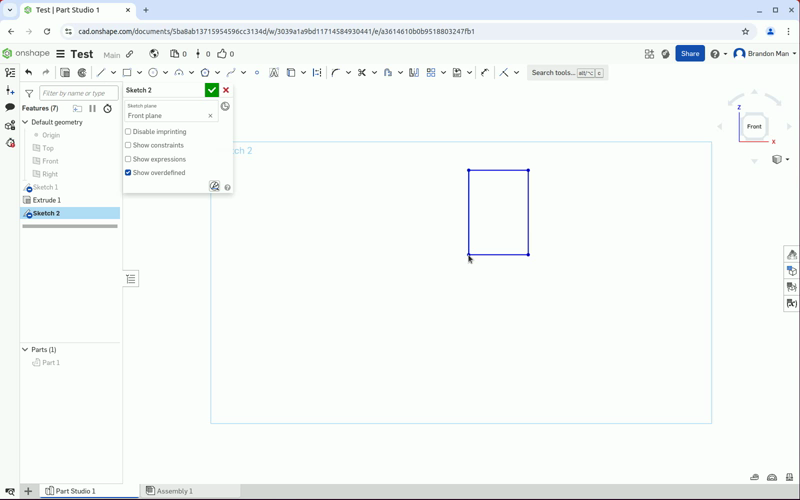
mouse_move(477, 190)
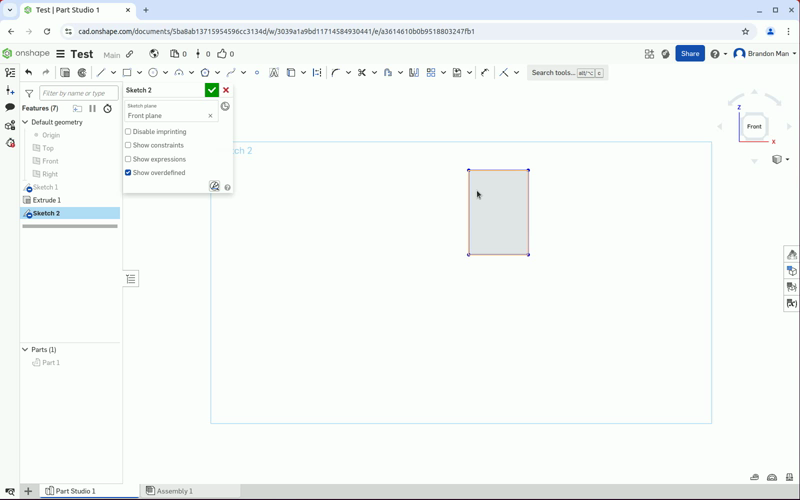
click(477, 190)
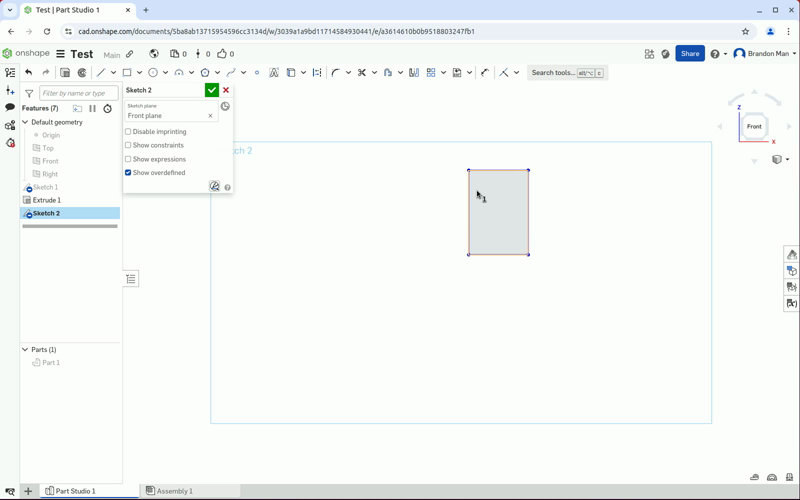
mouse_move(73, 352)
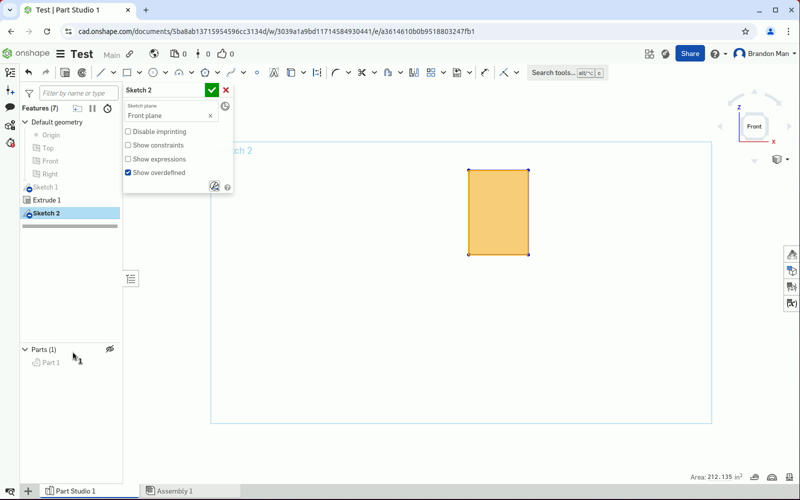
key(shift+y)
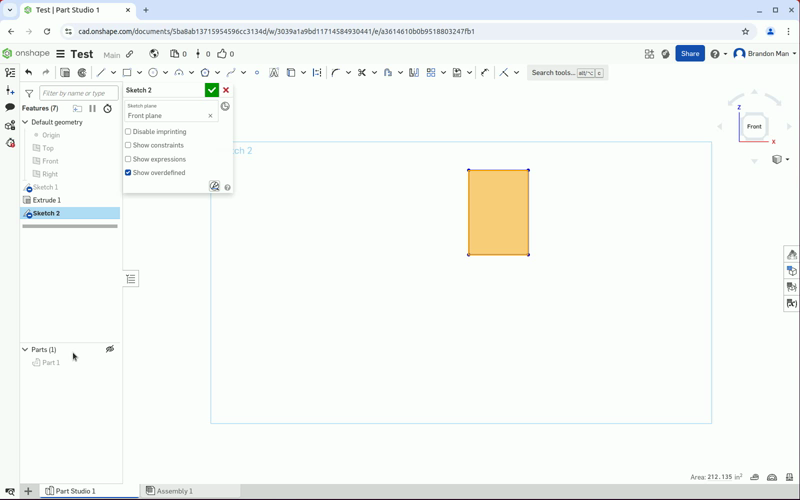
key(shift+e)
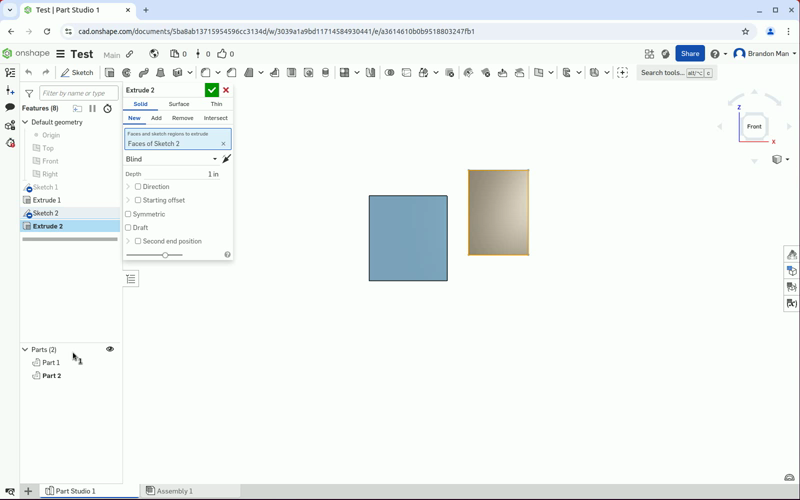
mouse_move(143, 106)
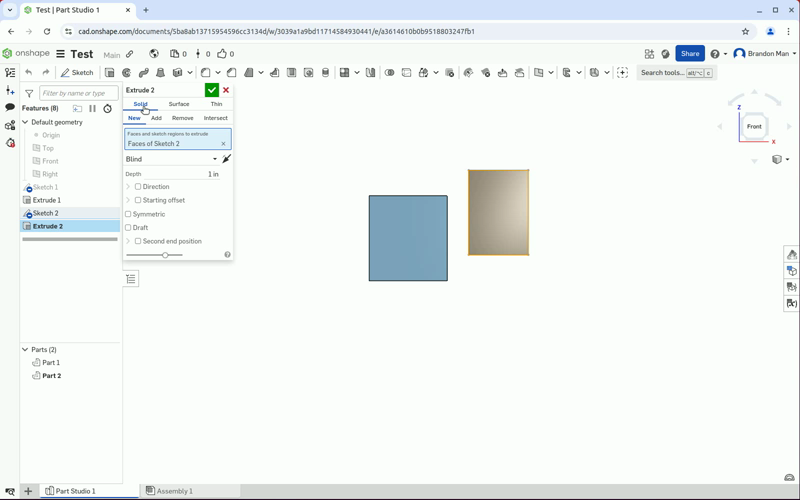
click(143, 106)
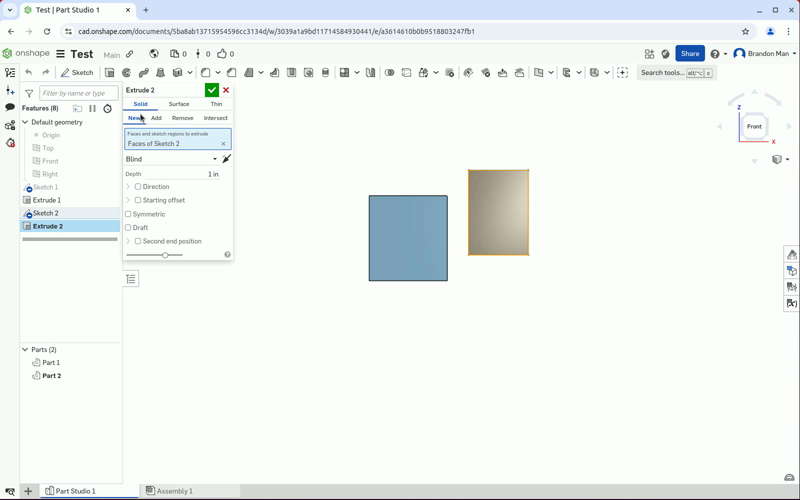
mouse_move(137, 120)
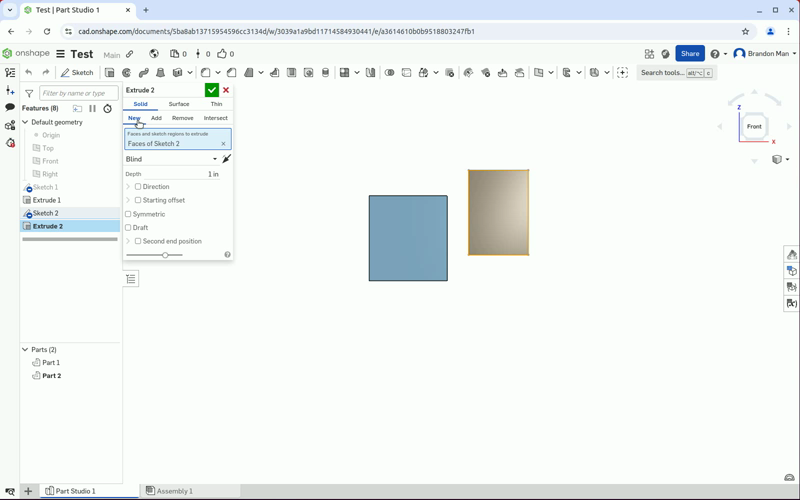
click(137, 120)
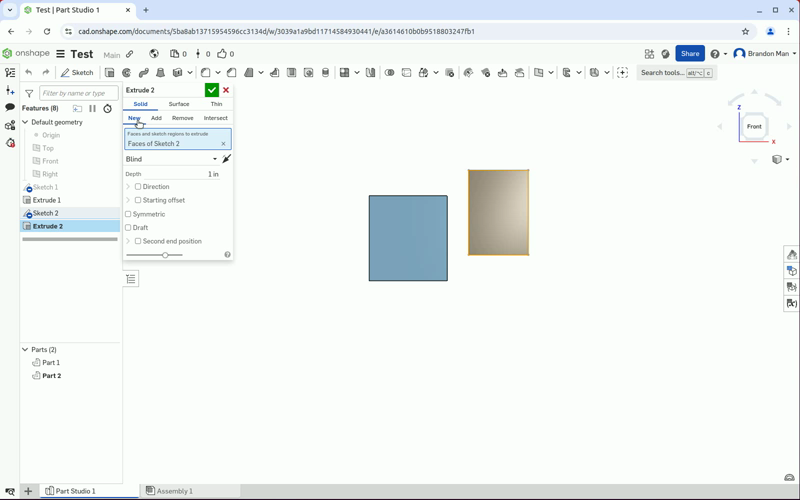
key(tab, 4)
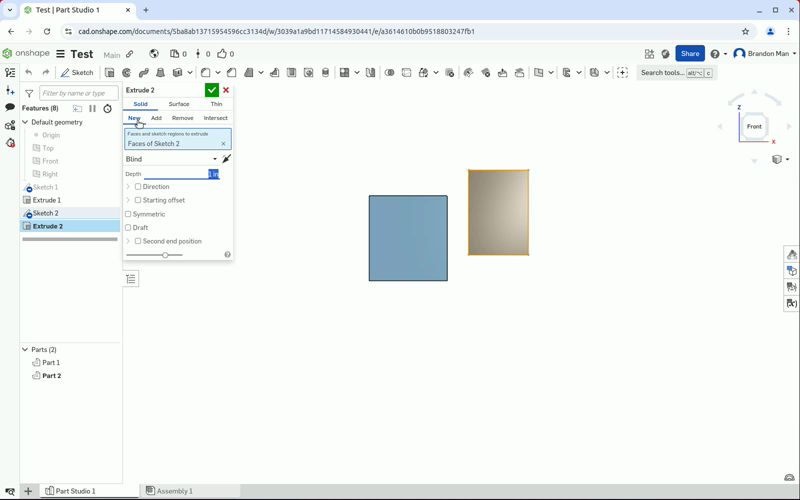
text(0.241)
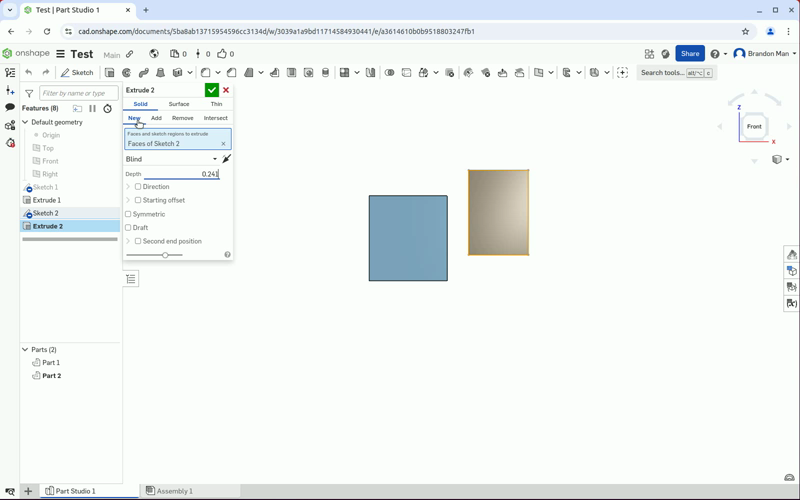
key(enter)
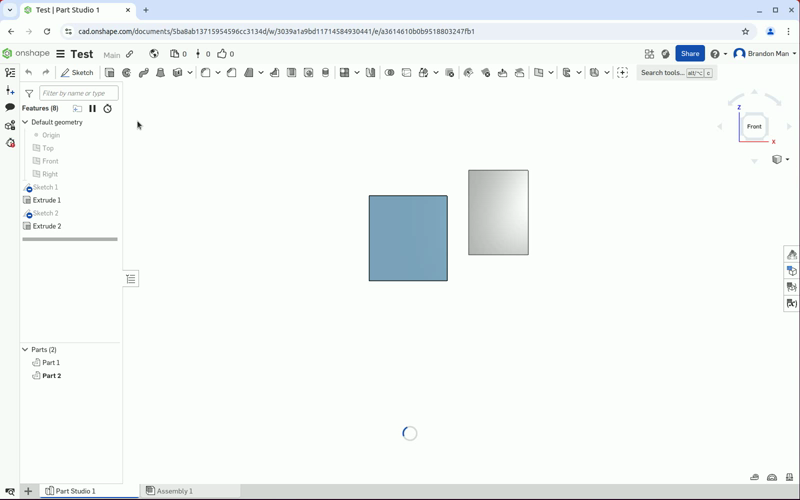
key(shift+h)
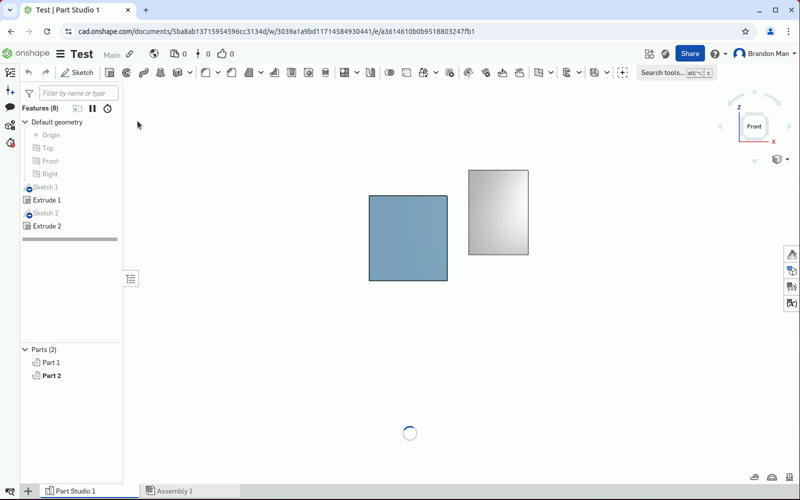
key(shift+h)
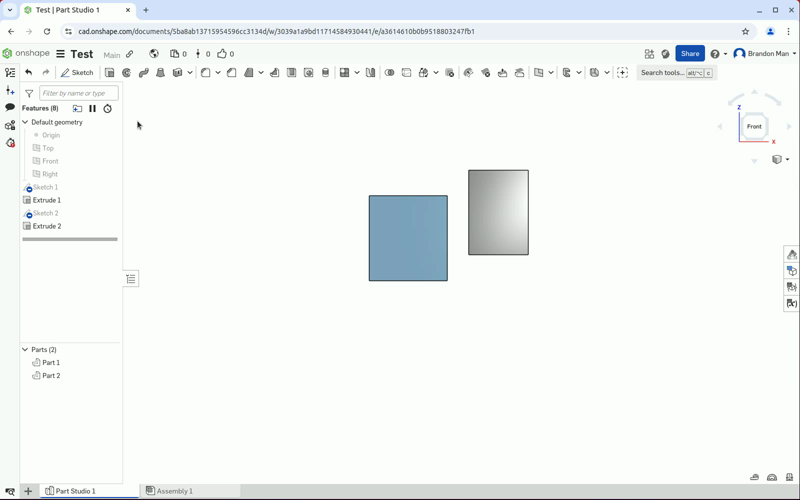
mouse_move(73, 189)
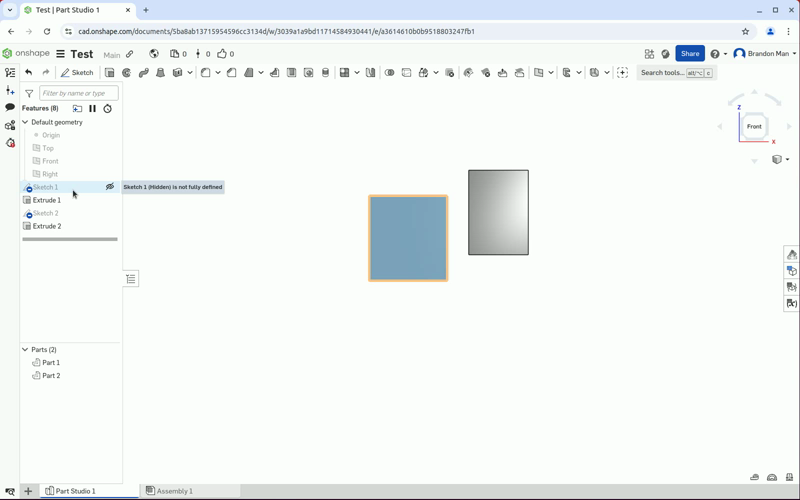
click(73, 189)
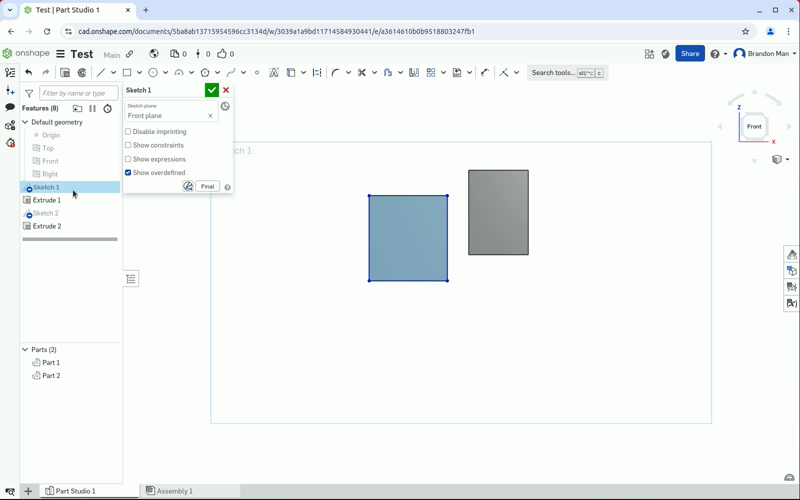
mouse_move(229, 92)
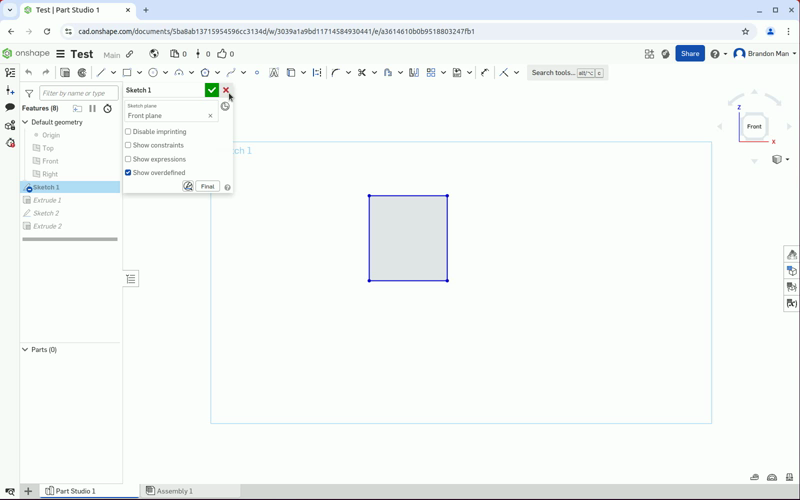
click(229, 92)
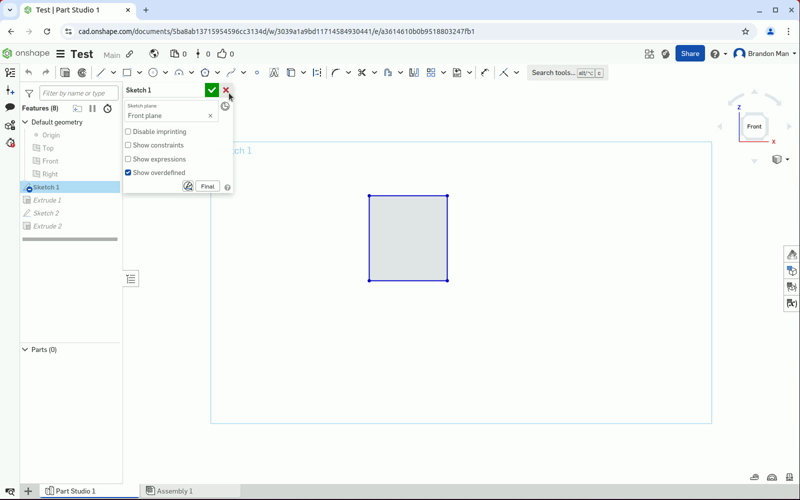
key(shift+s)
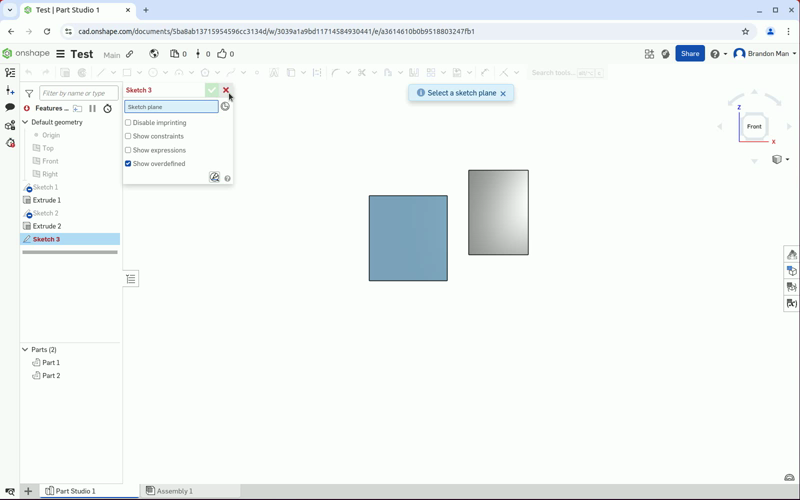
mouse_move(73, 163)
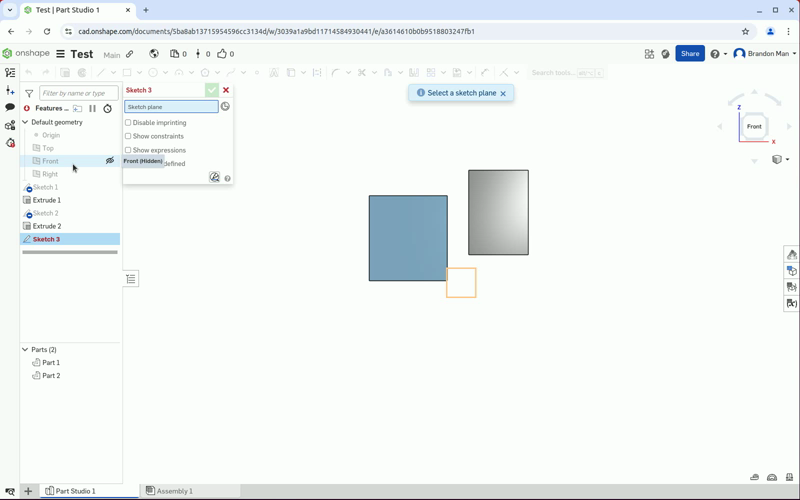
click(73, 163)
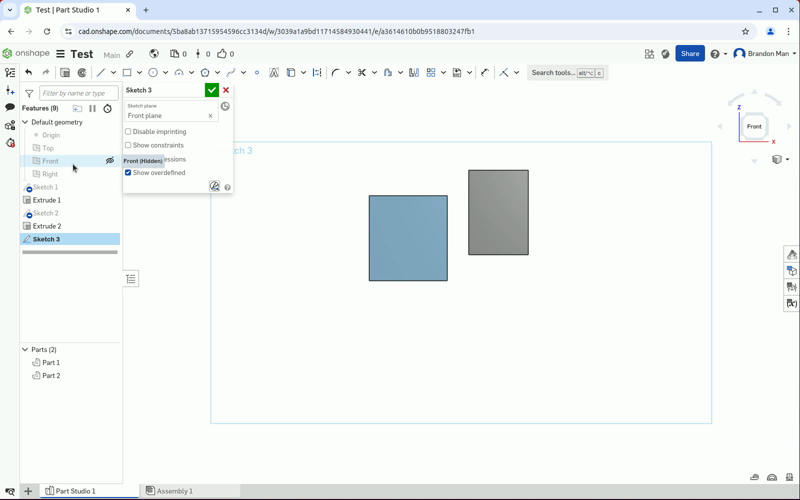
mouse_move(73, 352)
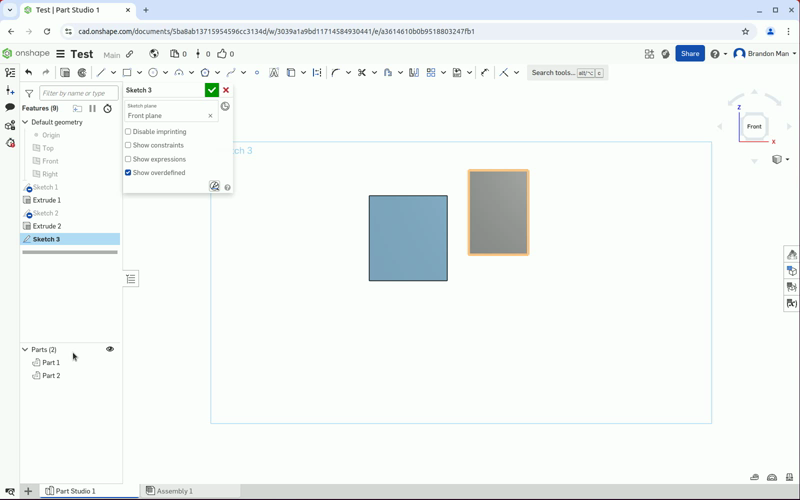
key(y)
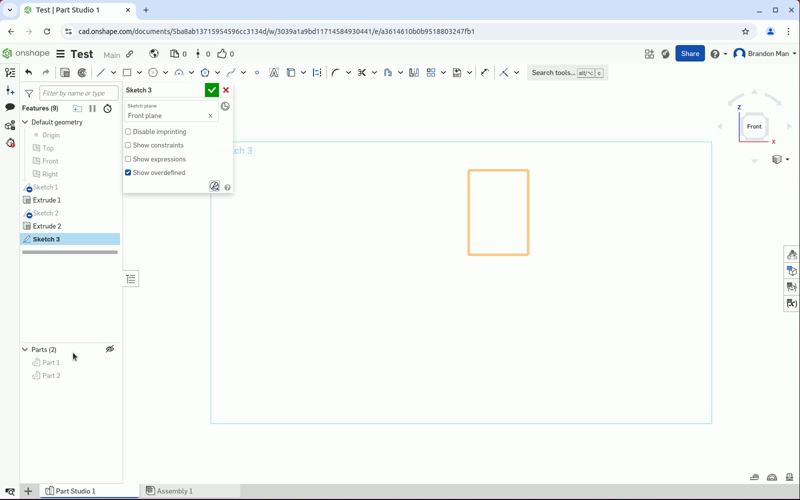
key(l)
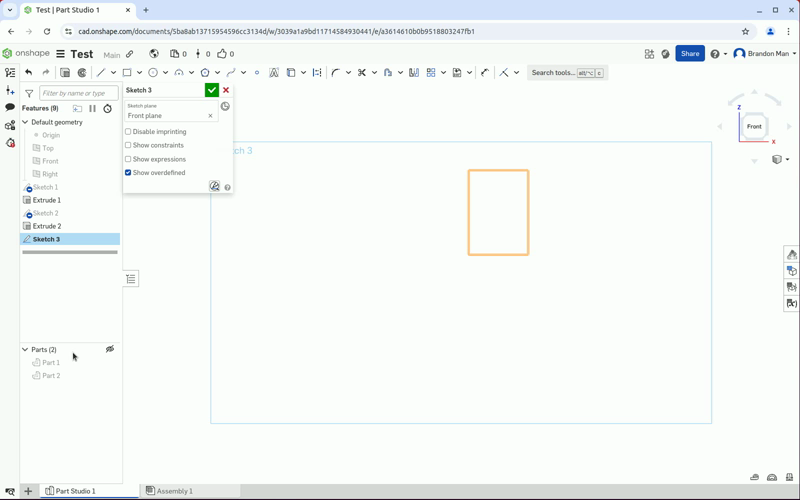
key_down(shift)
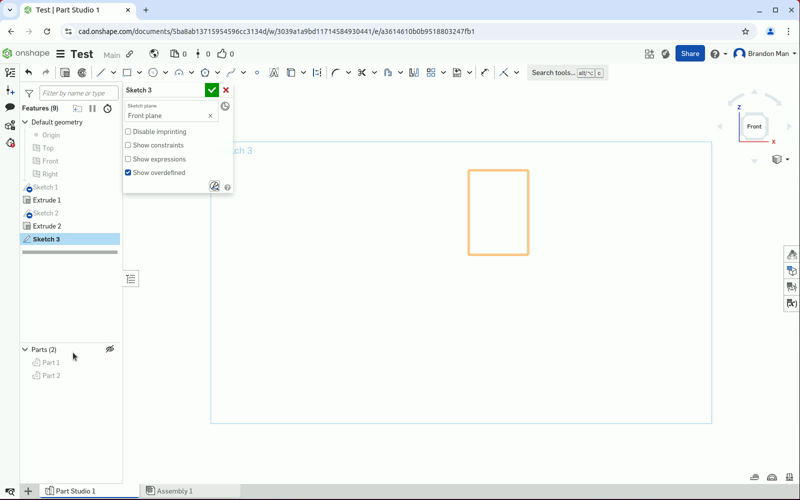
mouse_move(537, 348)
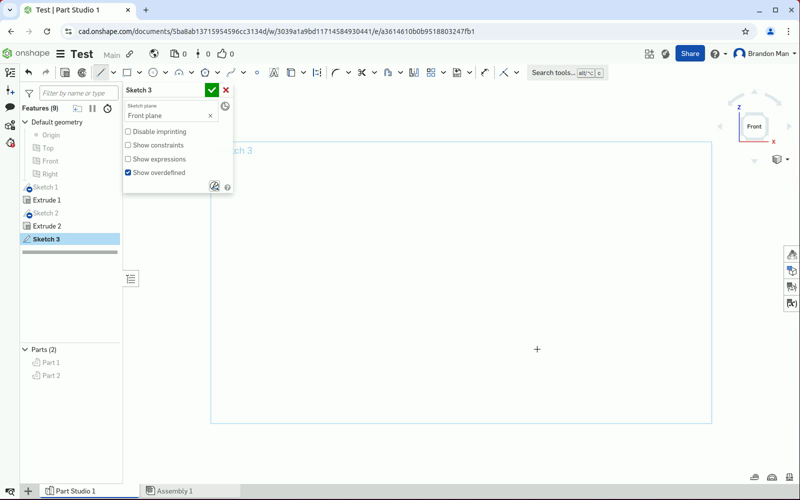
click(537, 348)
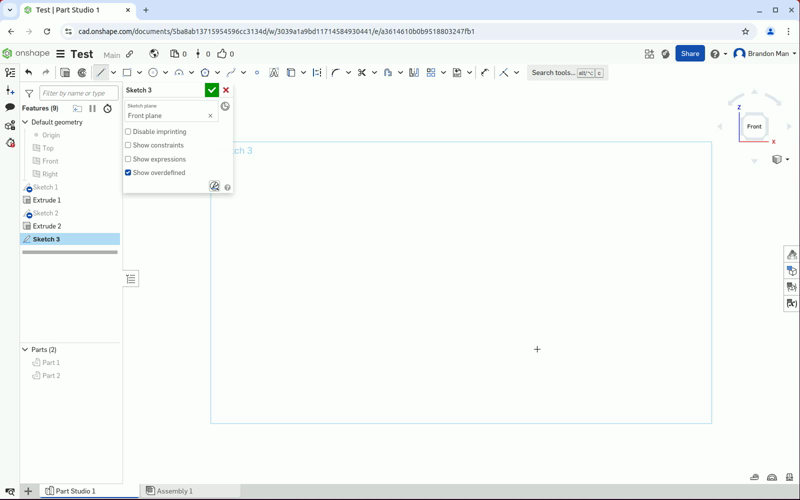
key_up(shift)
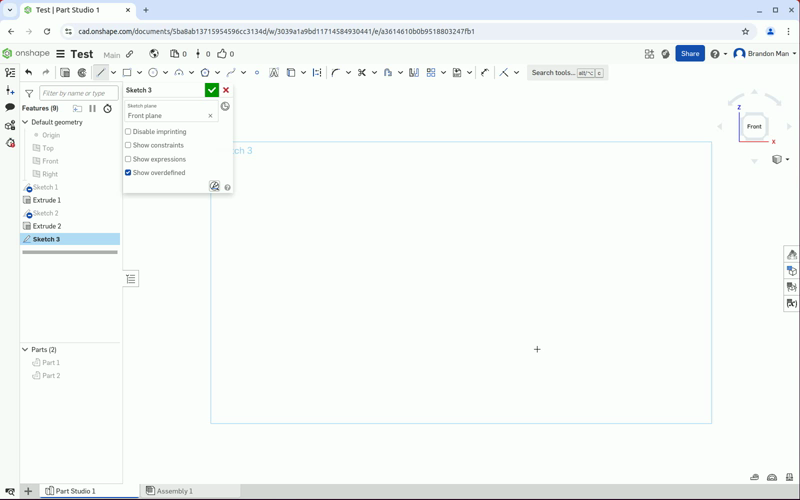
key_down(shift)
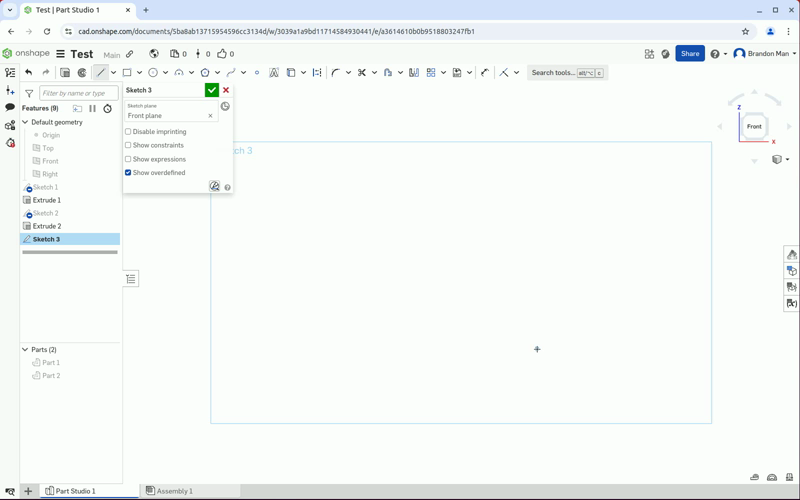
mouse_move(567, 348)
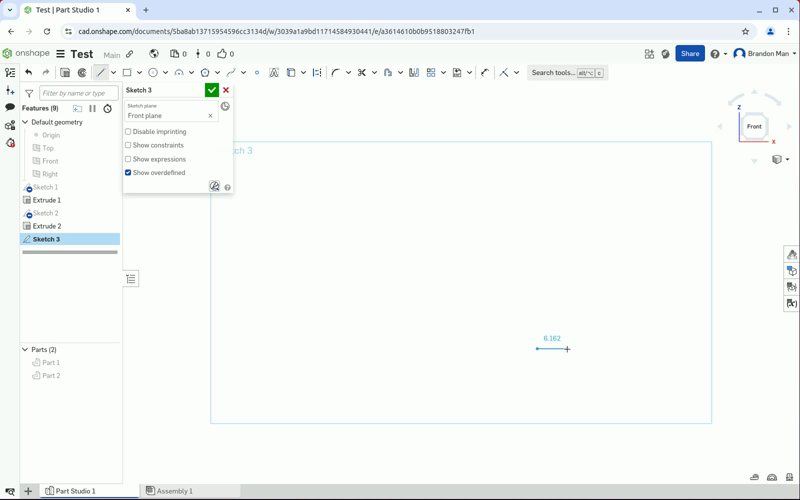
mouse_move(559, 348)
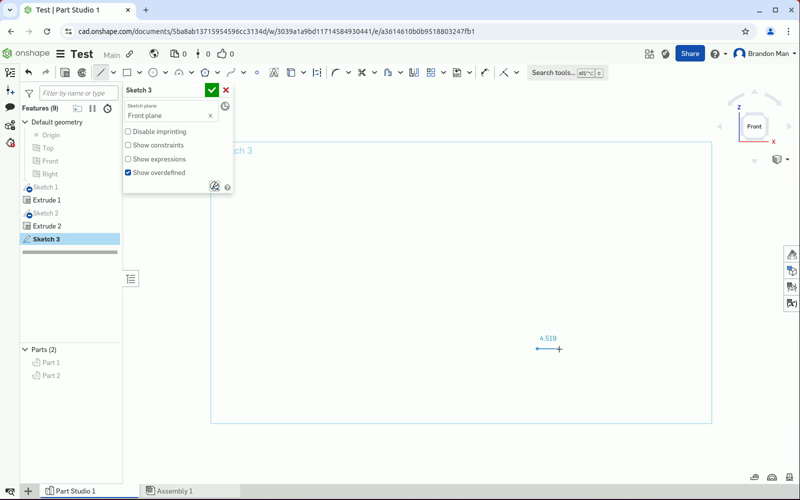
click(559, 348)
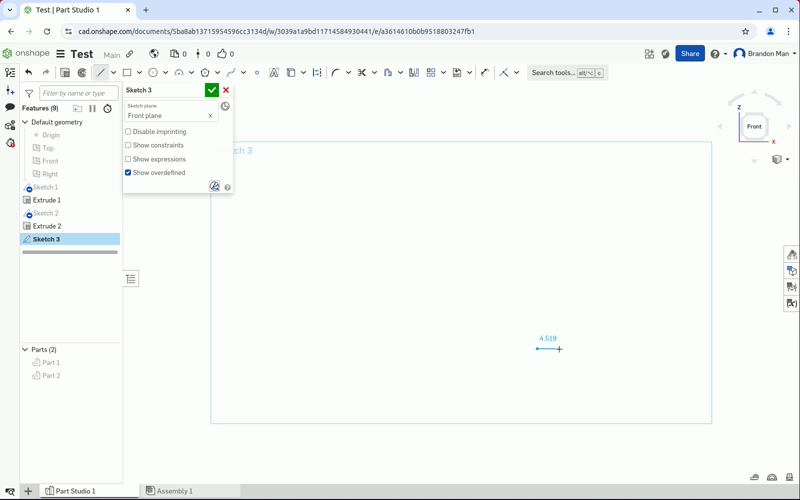
key_up(shift)
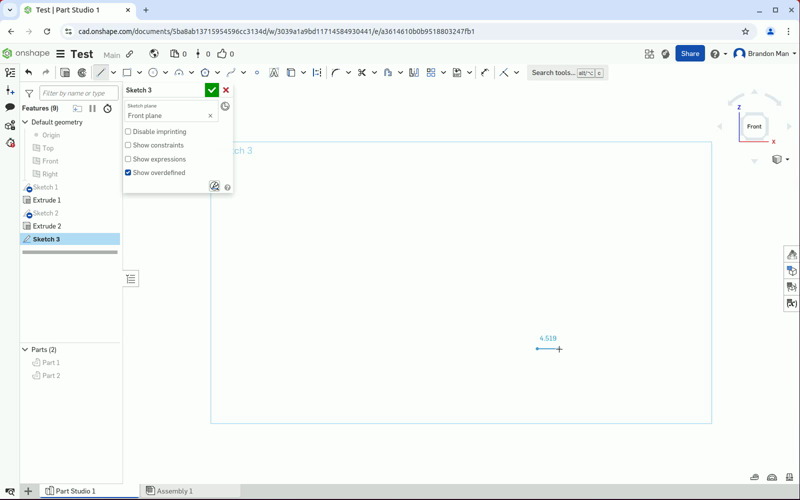
key_down(shift)
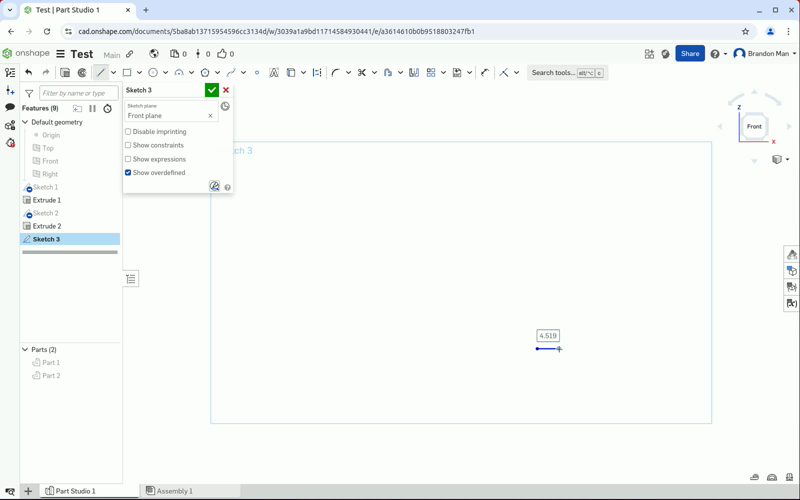
mouse_move(559, 264)
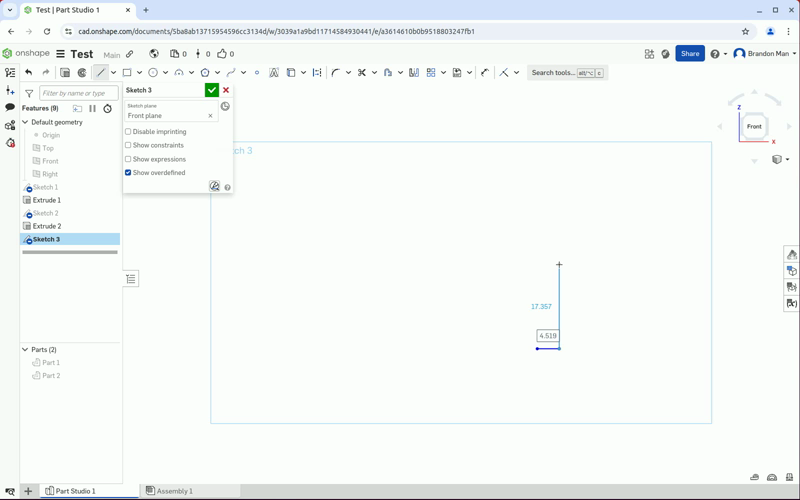
click(559, 264)
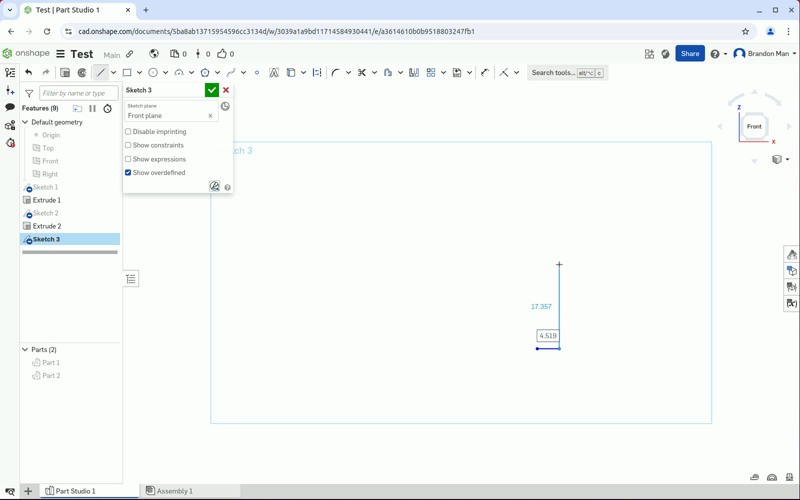
key_up(shift)
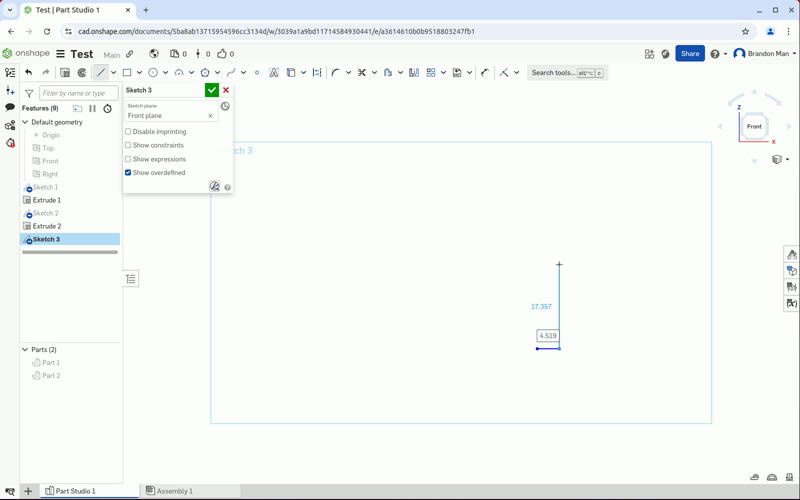
key_down(shift)
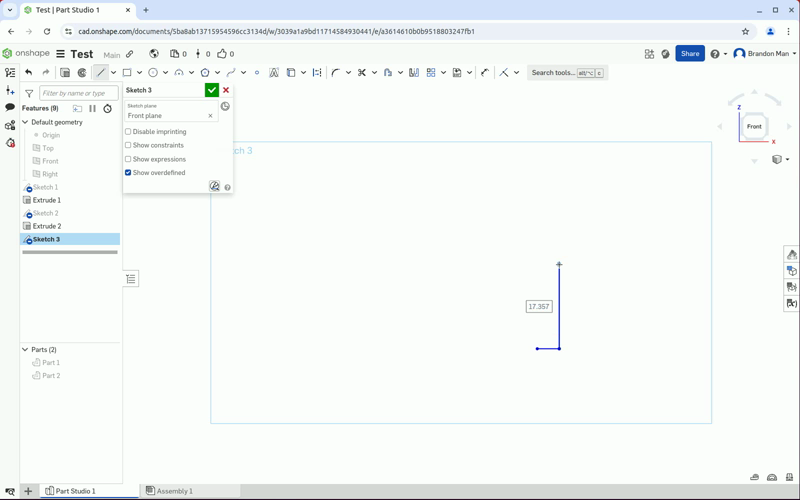
mouse_move(589, 264)
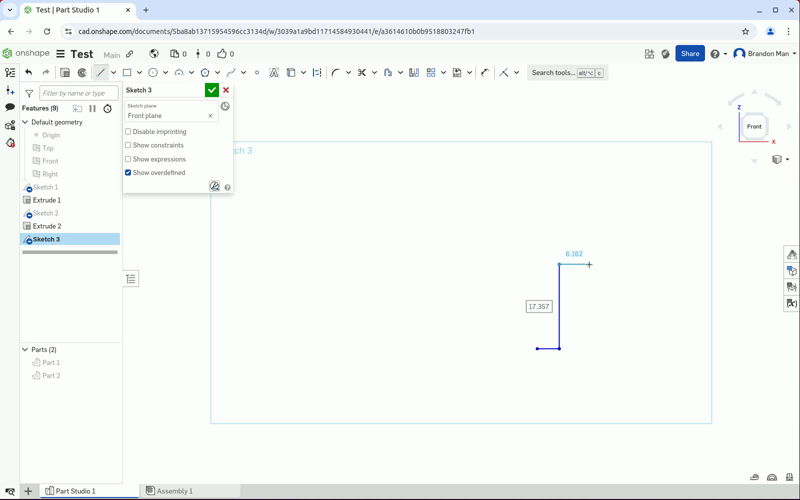
mouse_move(537, 264)
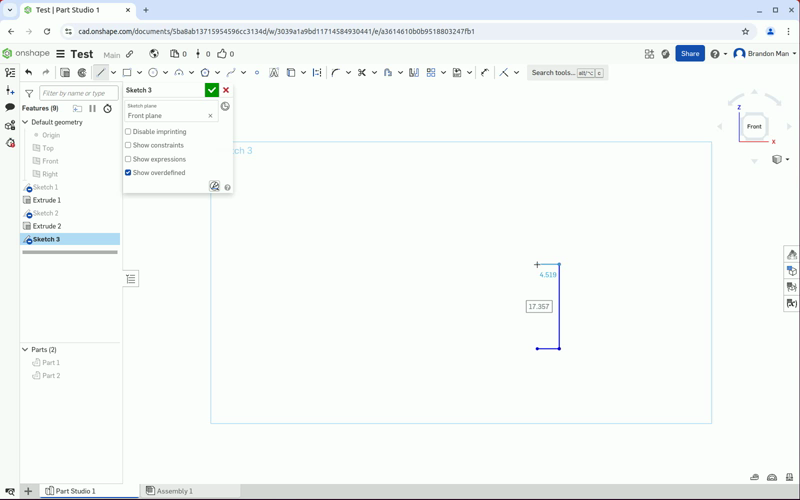
click(537, 264)
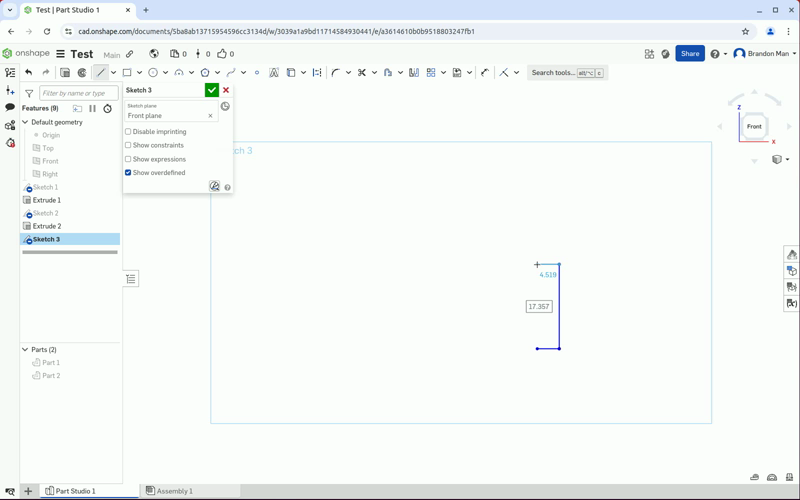
key_up(shift)
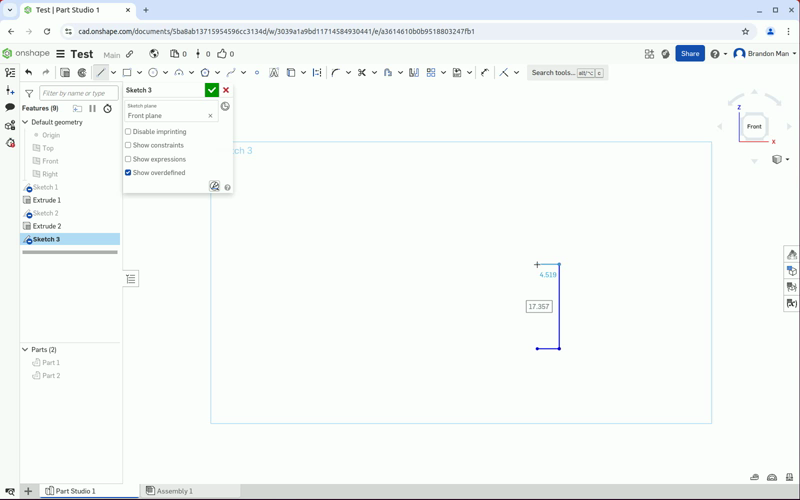
key_down(shift)
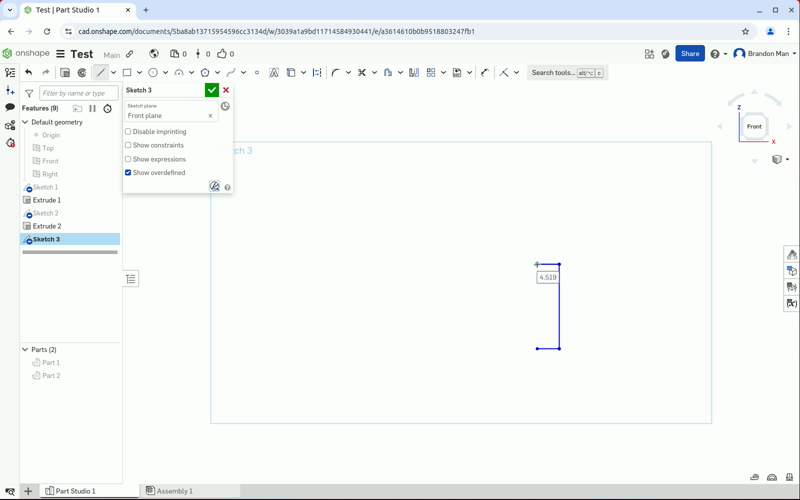
mouse_move(537, 348)
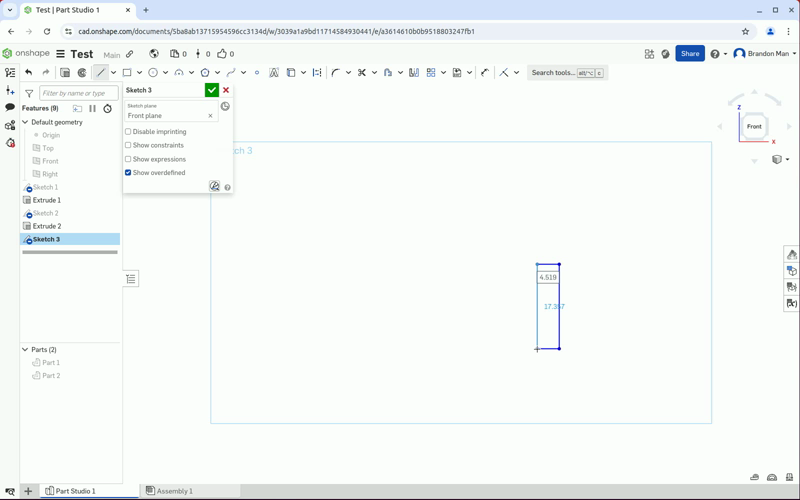
key_up(shift)
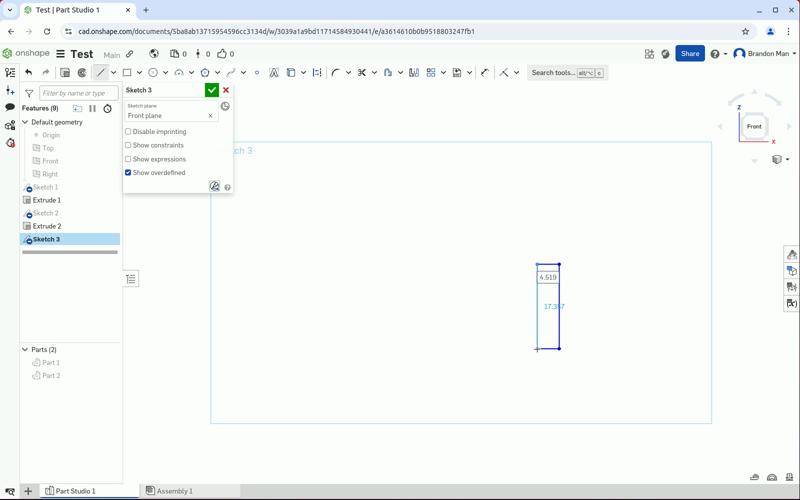
click(537, 348)
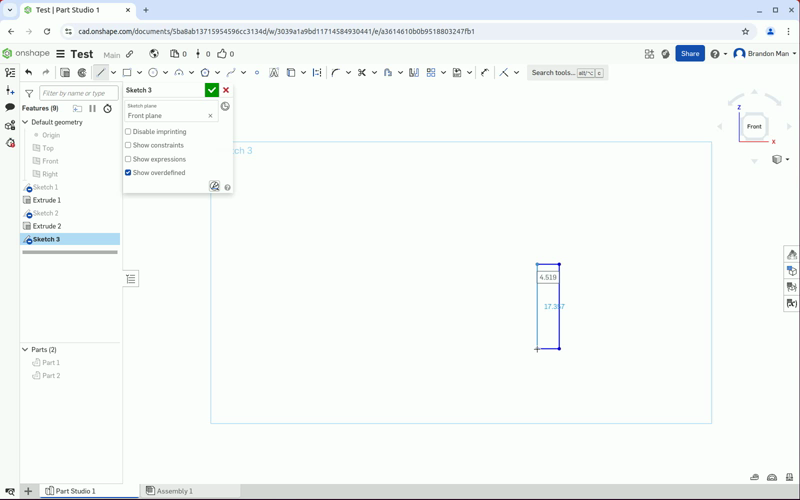
key(esc)
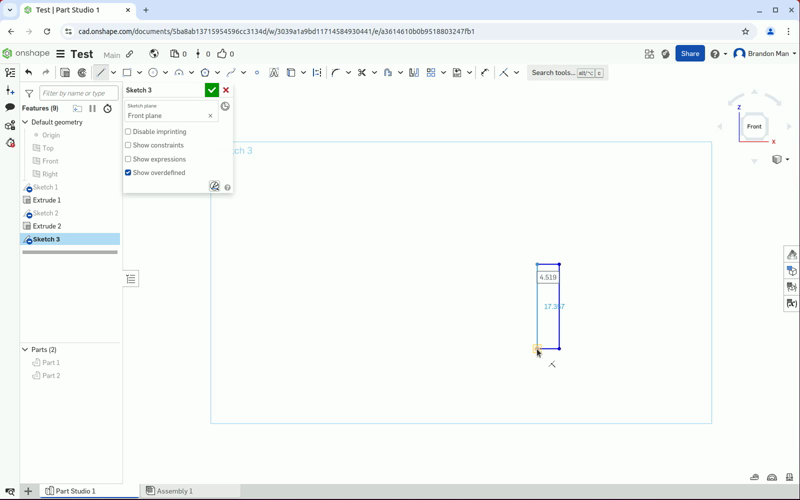
mouse_move(555, 276)
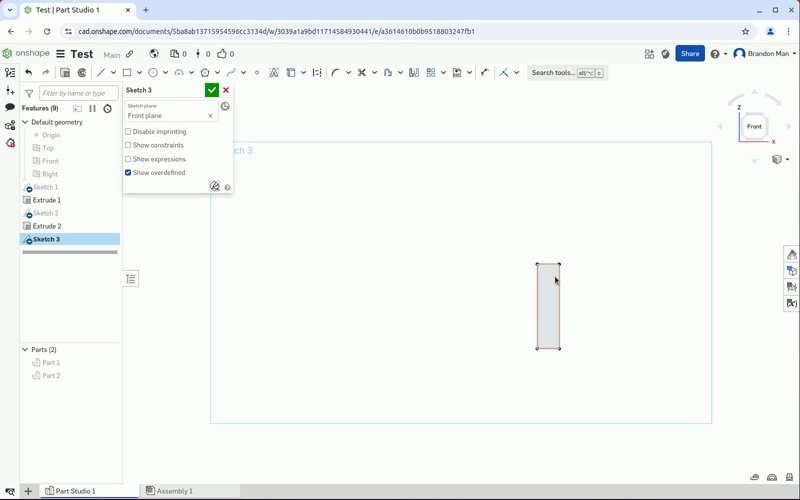
click(555, 276)
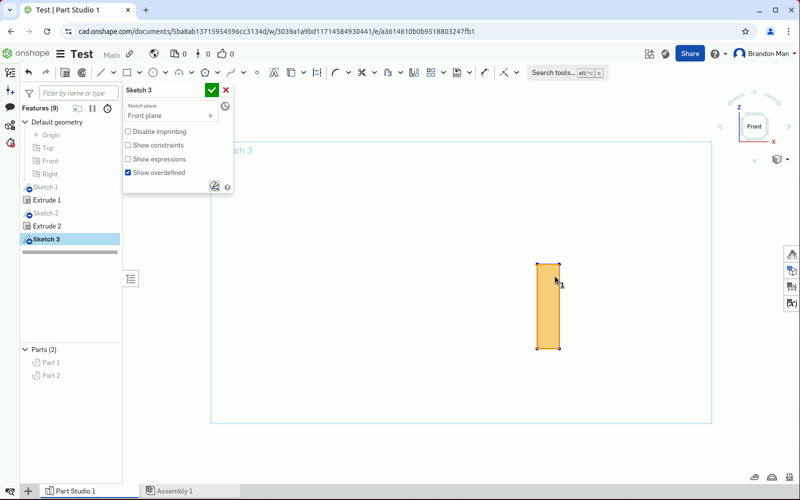
mouse_move(73, 352)
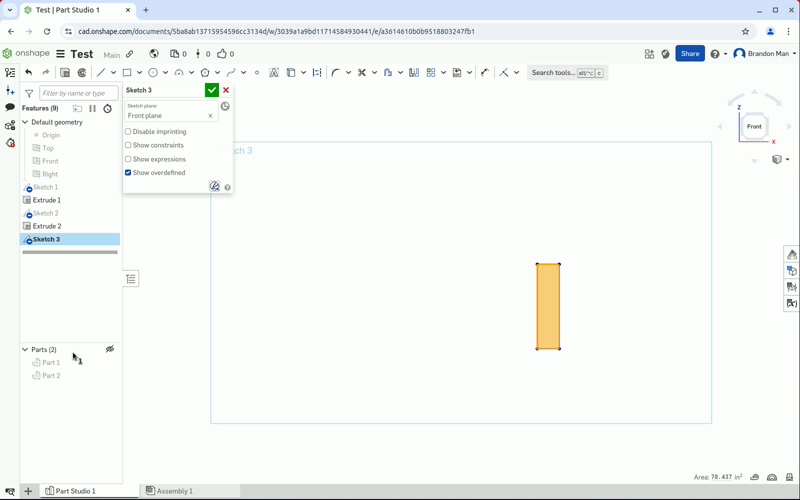
key(shift+y)
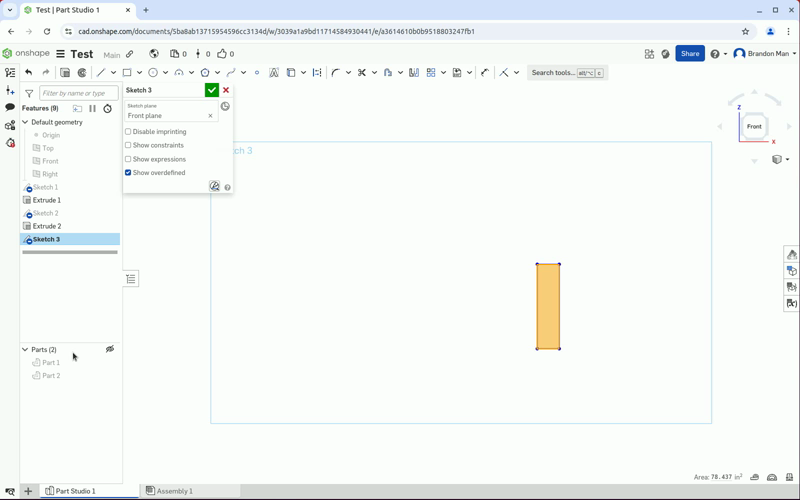
key(shift+e)
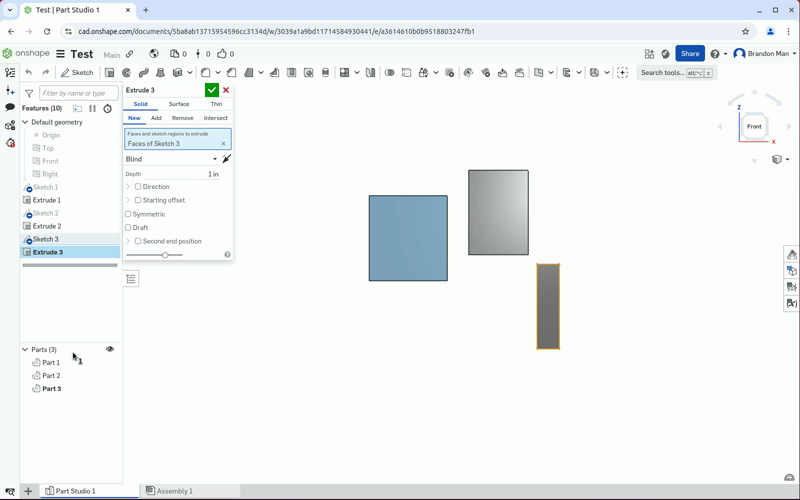
mouse_move(143, 106)
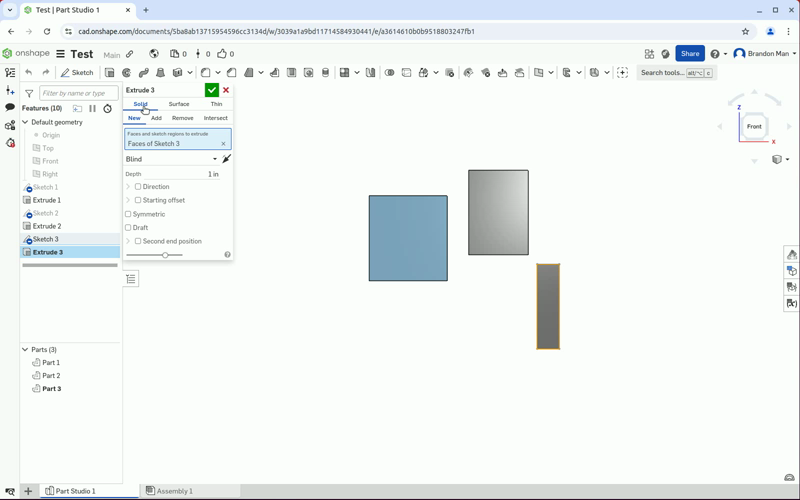
click(143, 106)
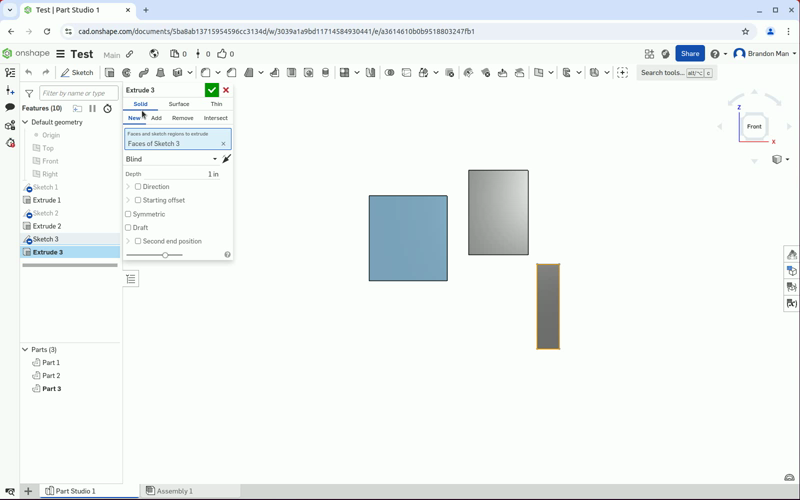
mouse_move(137, 120)
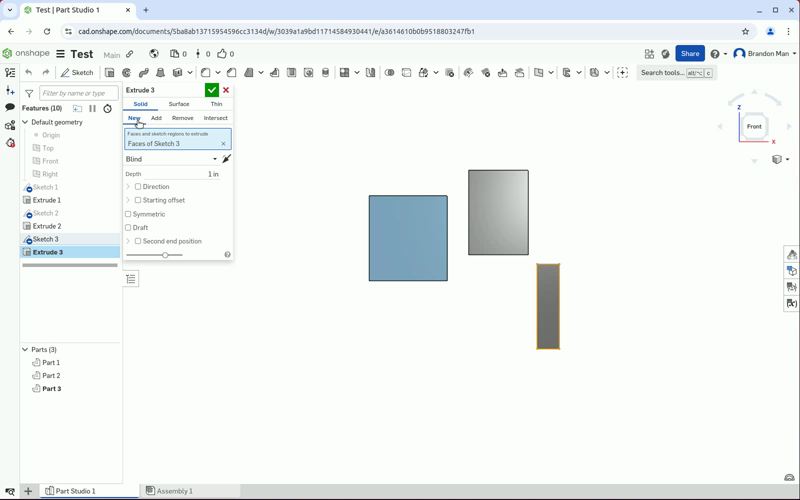
click(137, 120)
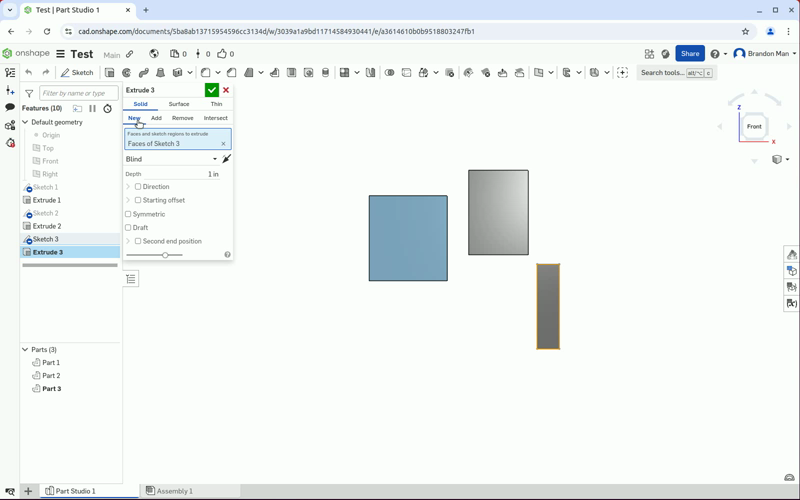
key(tab, 4)
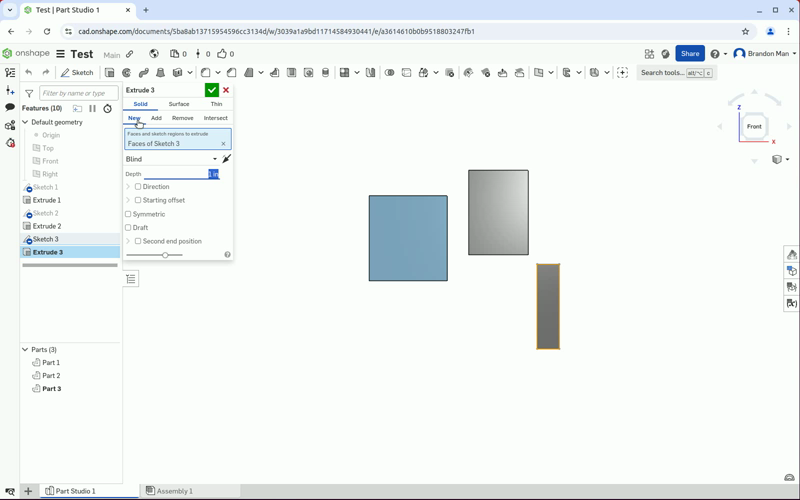
text(0.241)
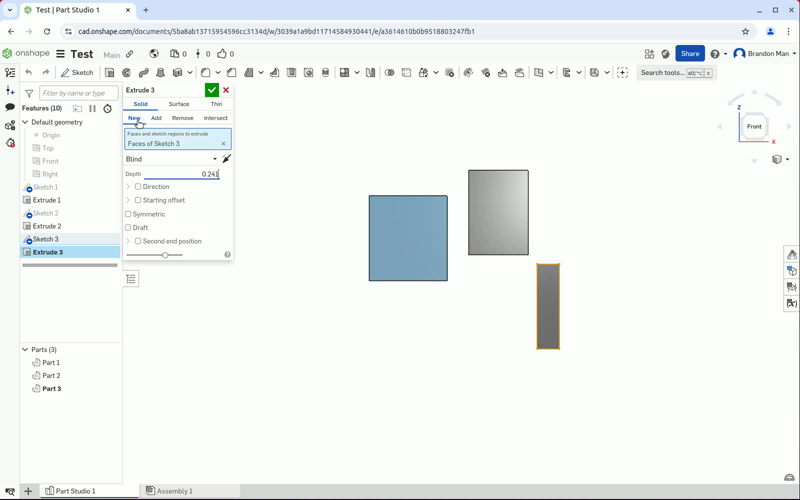
key(enter)
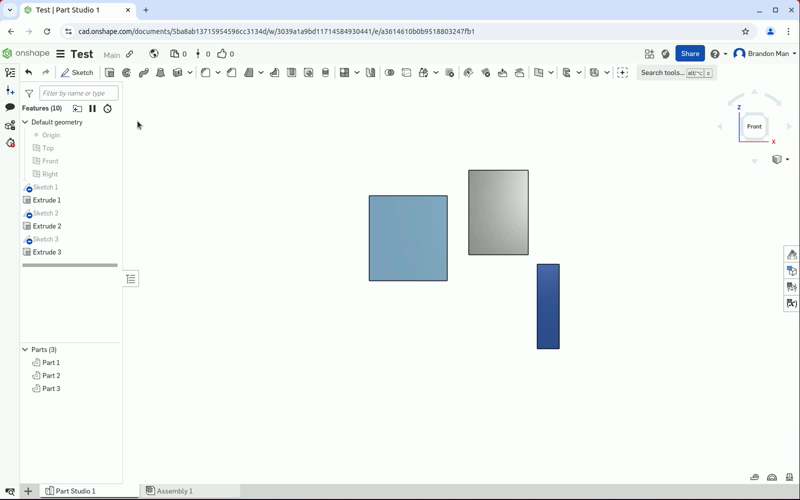
key(shift+h)
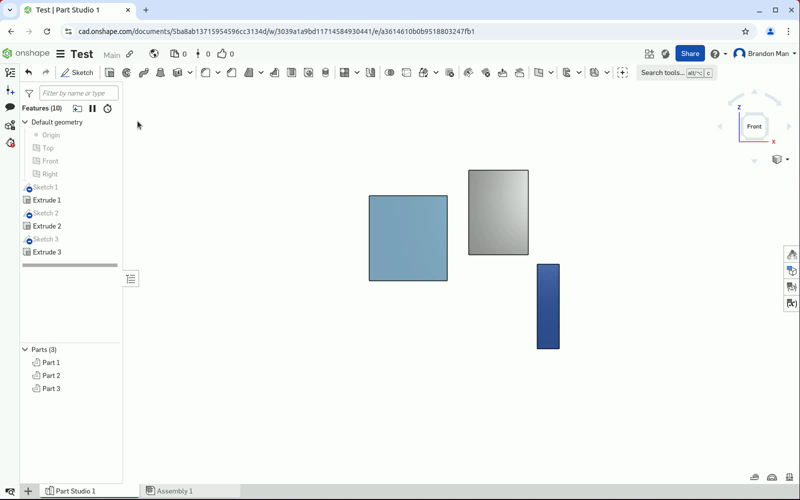
key(shift+h)
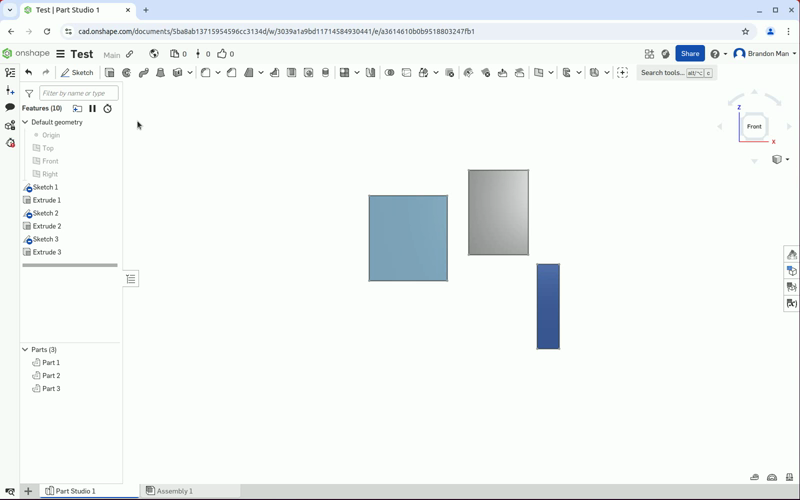
key(shift+7)
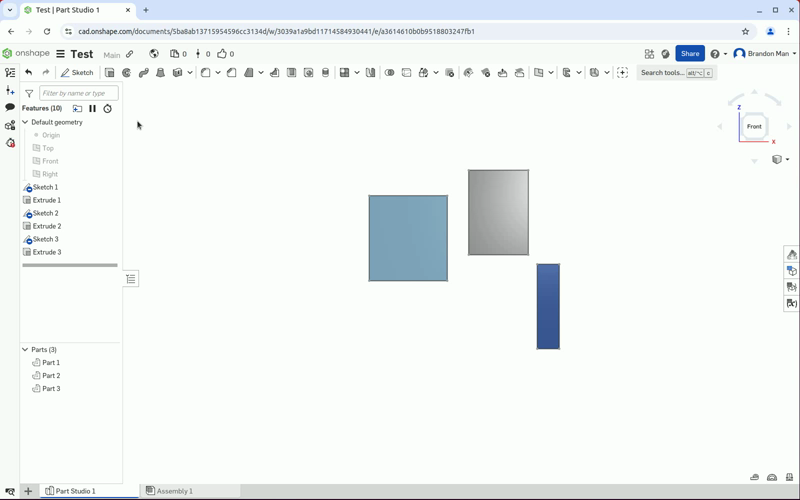
key(left, 2)
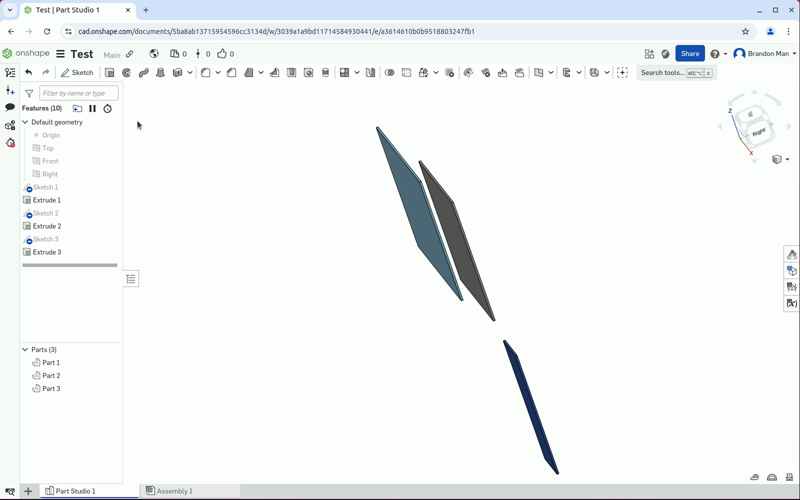
key(down, 2)
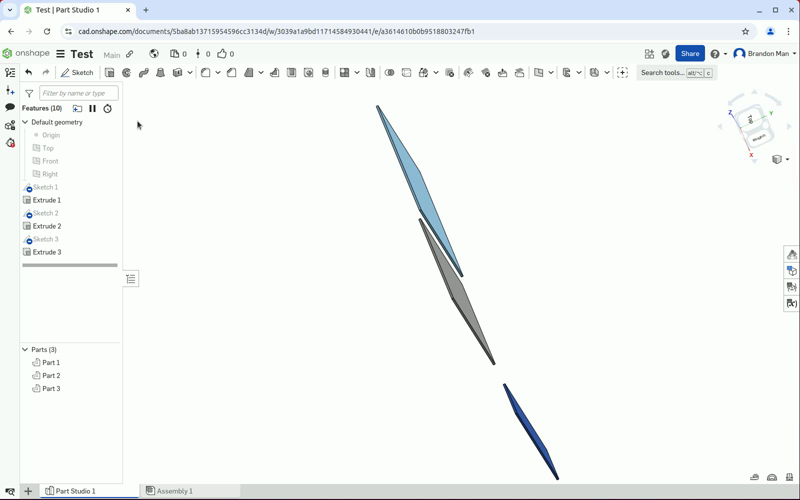
key(up, 2)
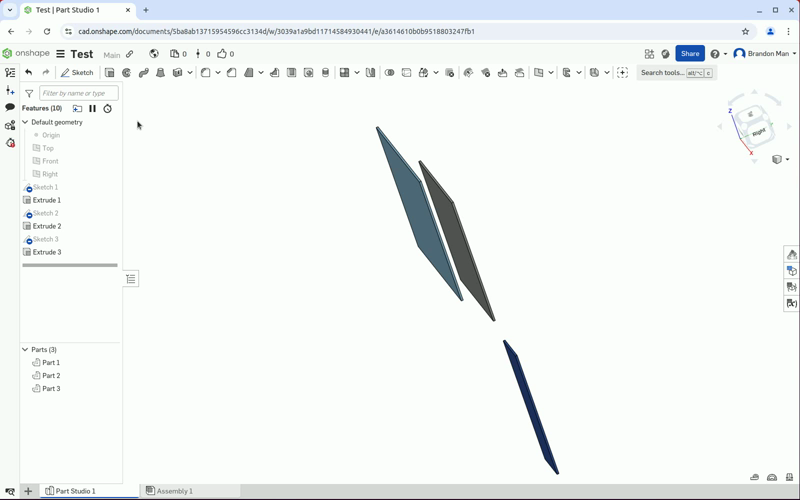
key(right, 2)
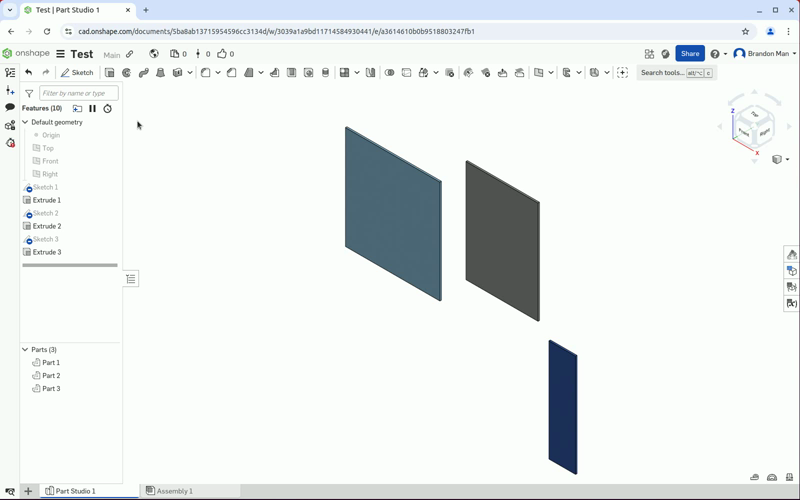
mouse_move(73, 189)
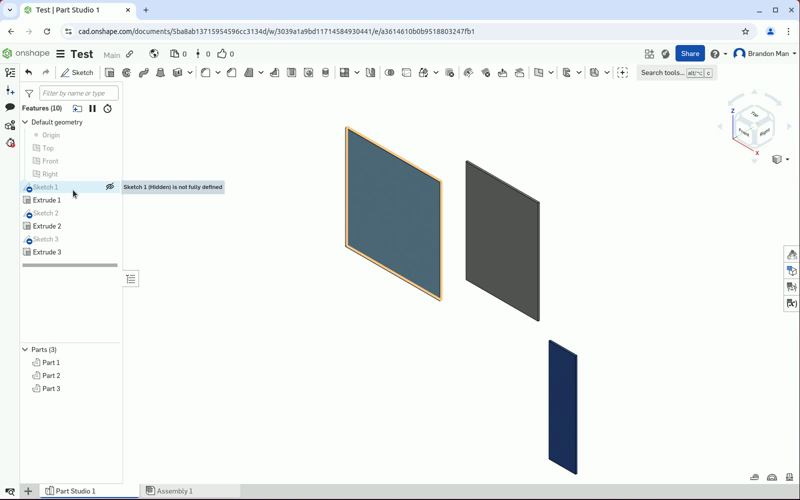
click(73, 189)